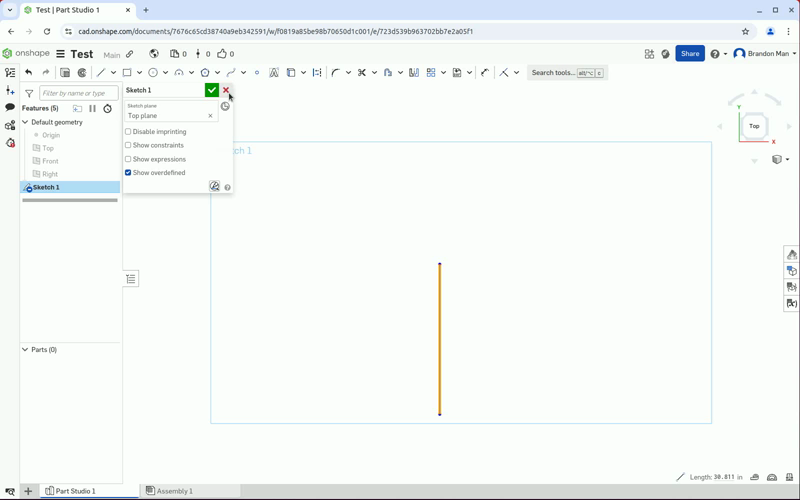
key(shift+h)
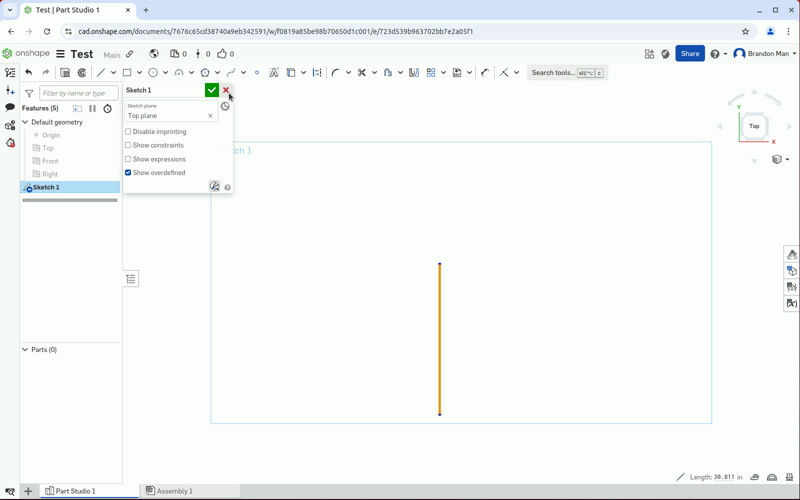
key(shift+s)
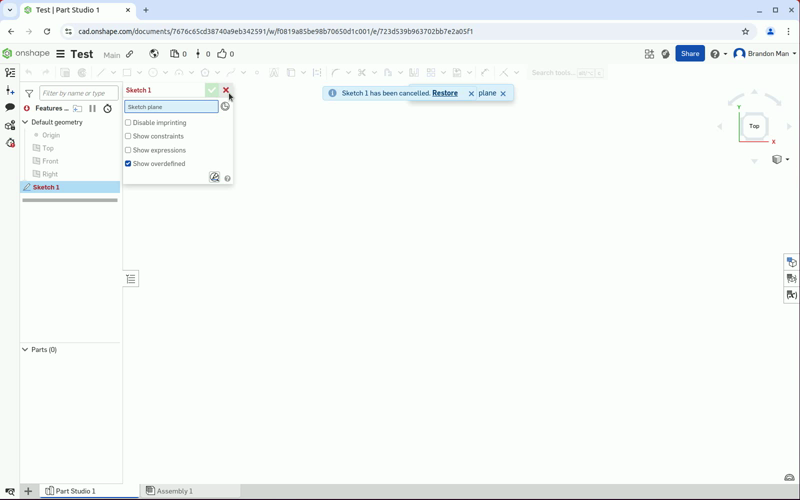
mouse_move(73, 150)
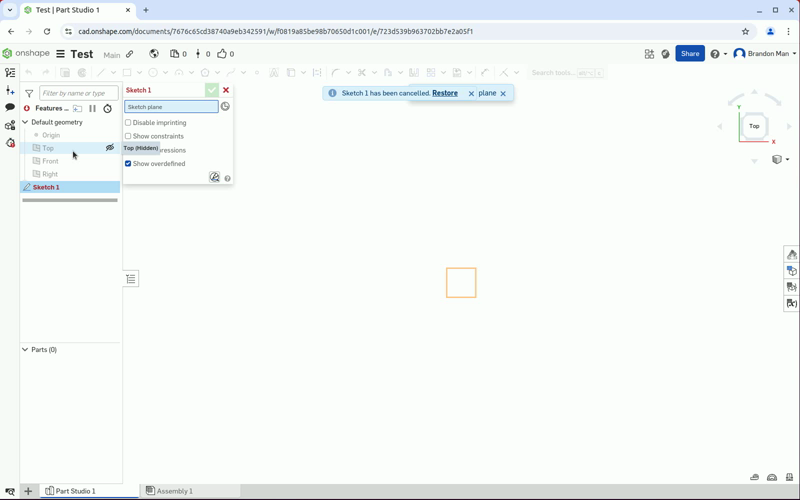
click(73, 150)
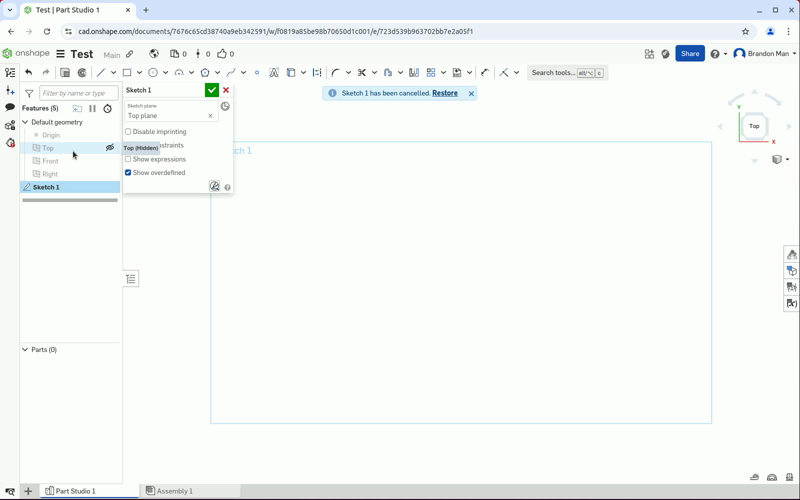
mouse_move(73, 352)
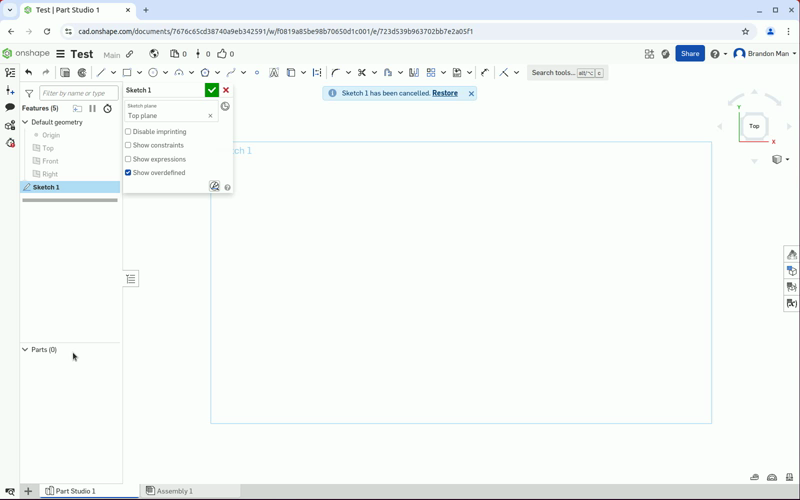
key(y)
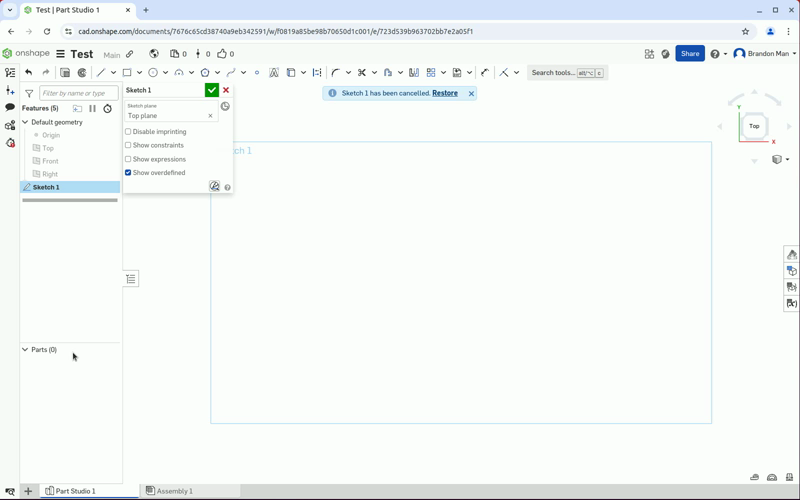
key(l)
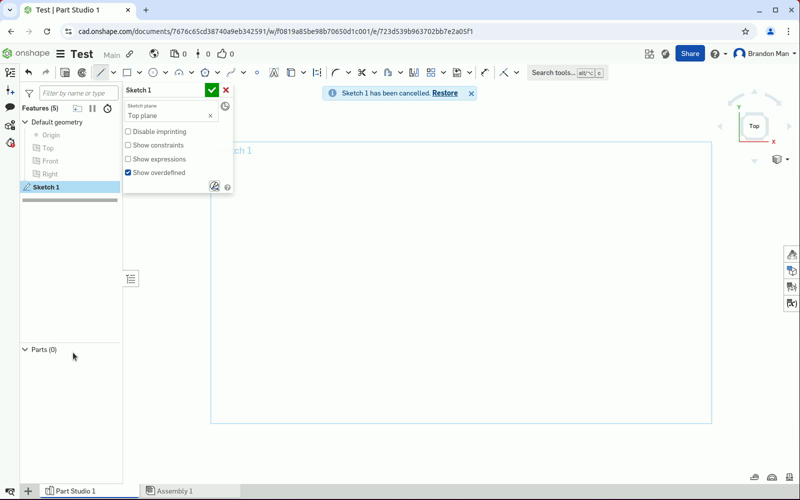
key_down(shift)
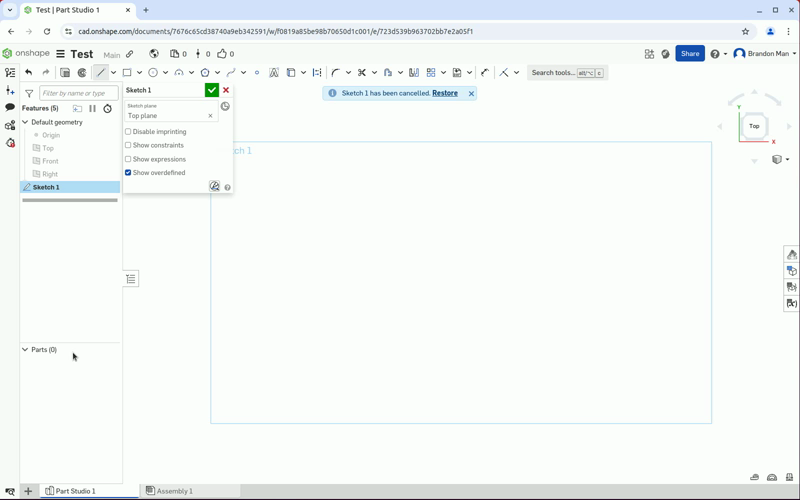
mouse_move(348, 353)
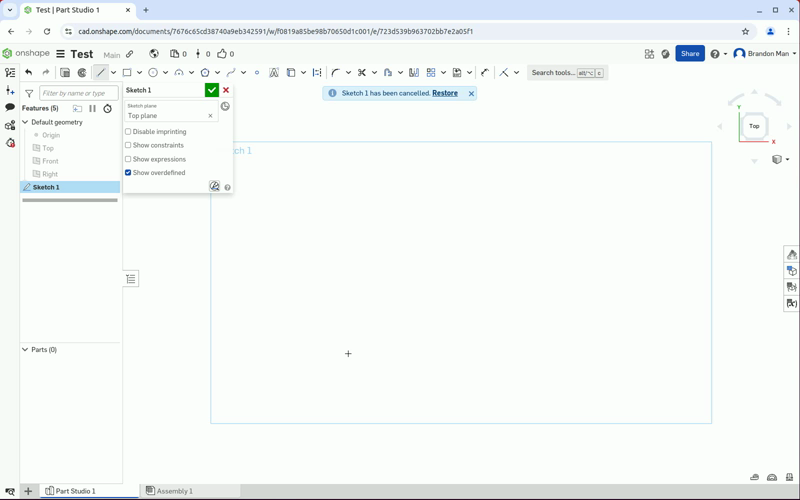
click(348, 353)
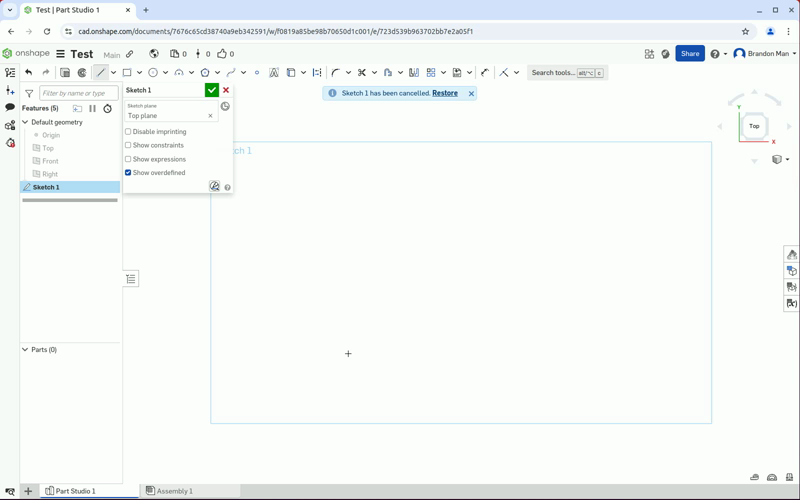
key_up(shift)
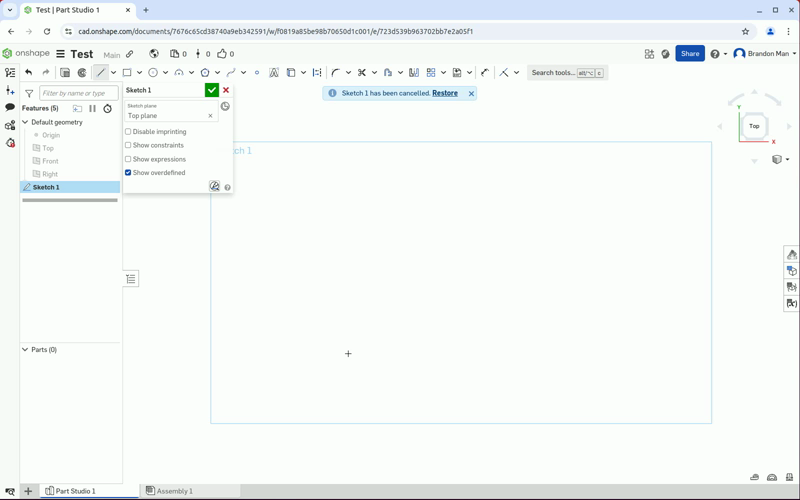
key_down(shift)
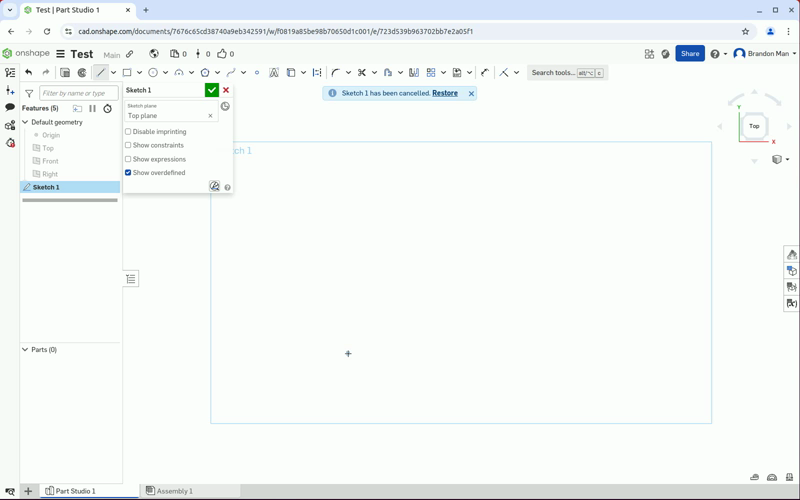
mouse_move(572, 353)
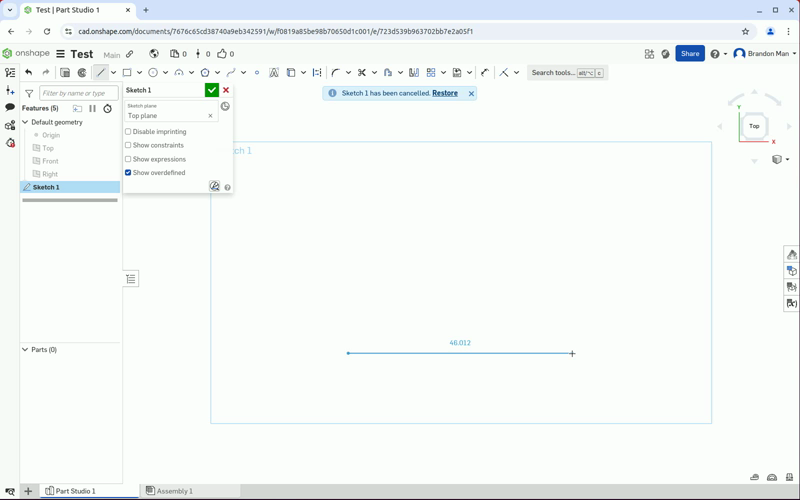
click(572, 353)
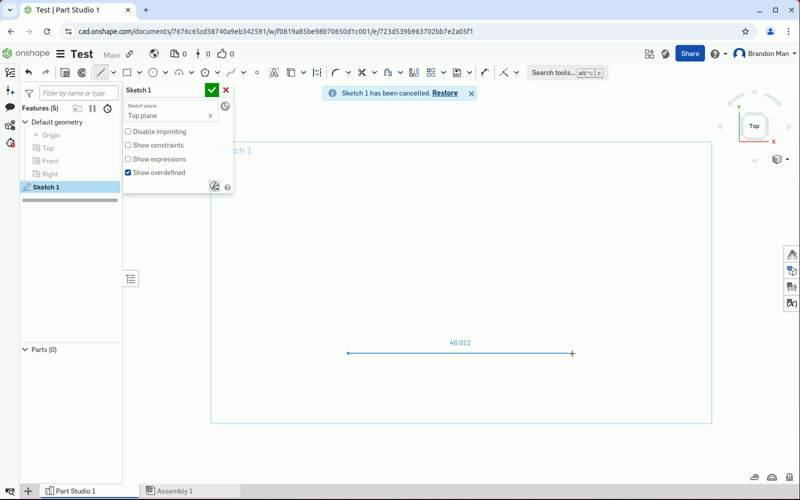
key_up(shift)
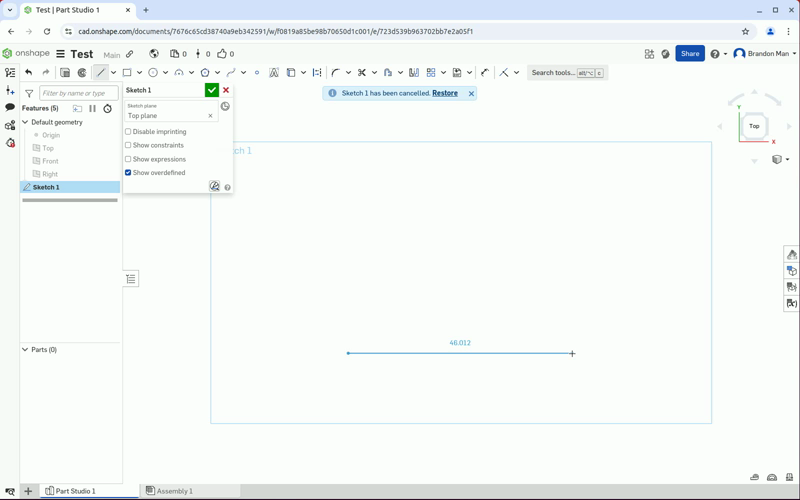
key_down(shift)
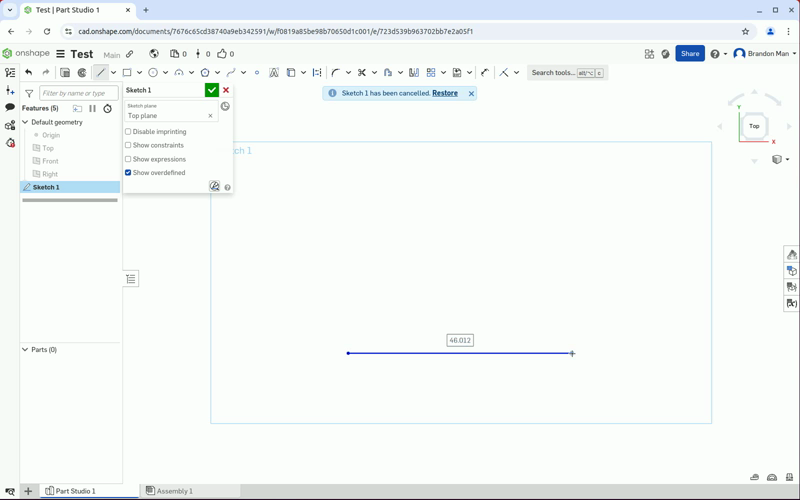
mouse_move(572, 214)
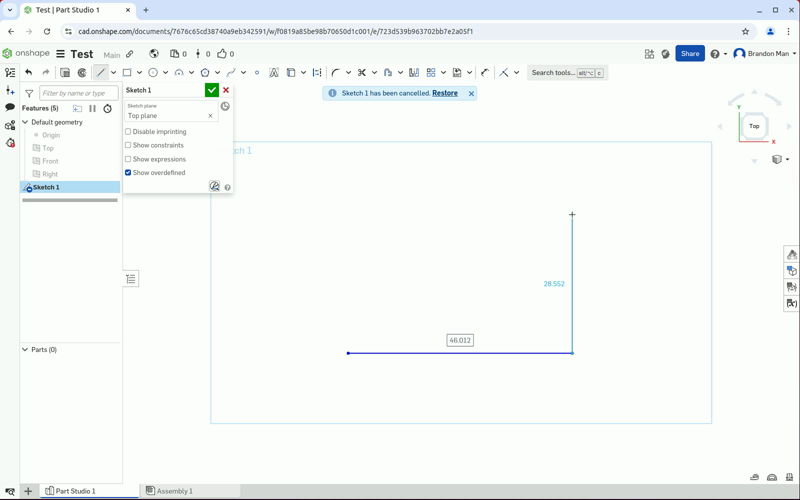
click(572, 214)
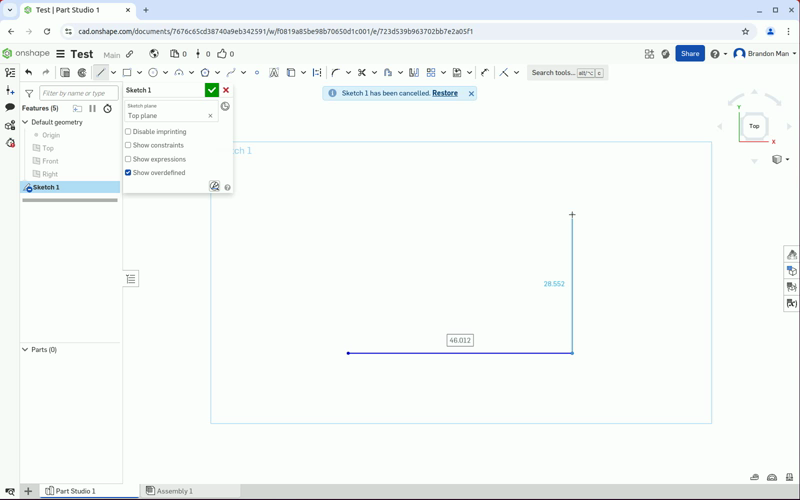
key_up(shift)
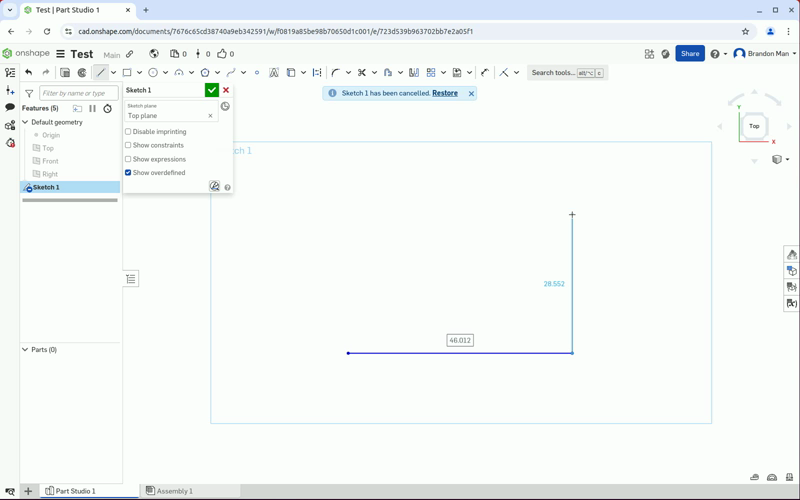
key_down(shift)
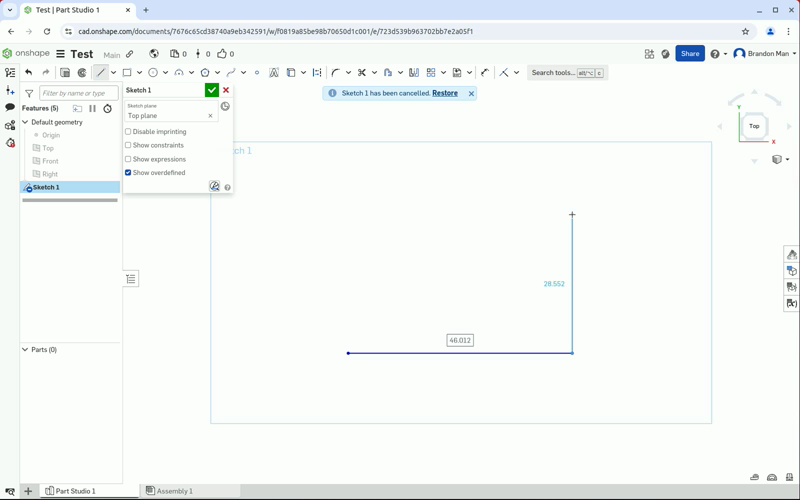
mouse_move(348, 214)
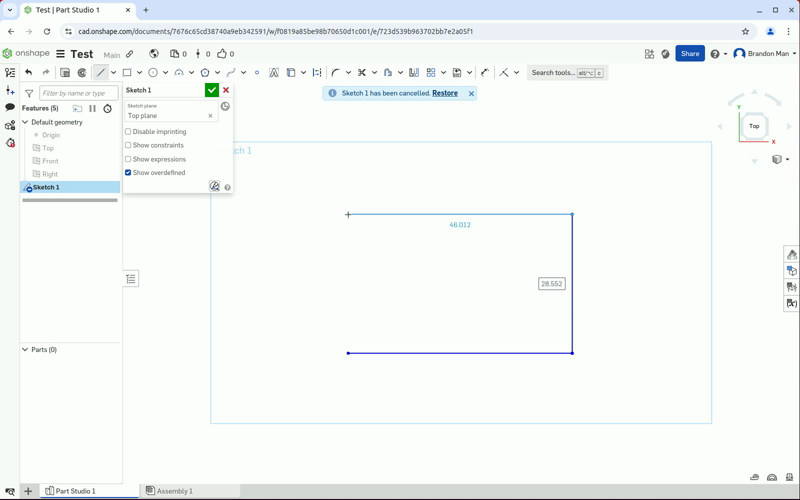
click(348, 214)
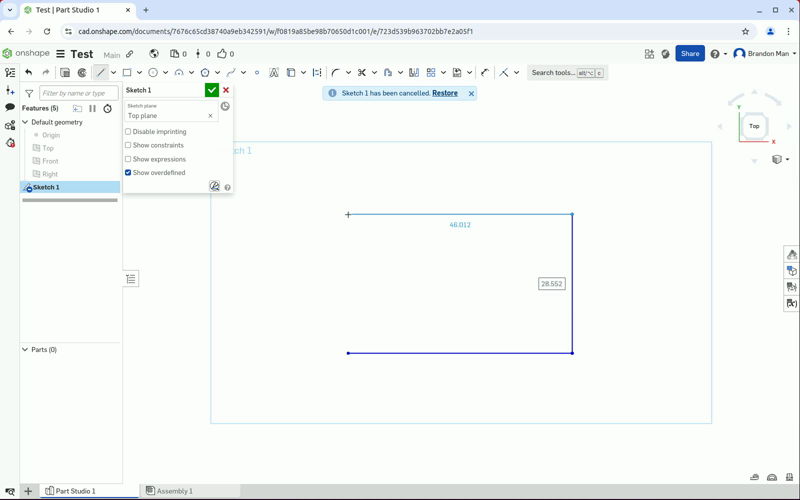
key_up(shift)
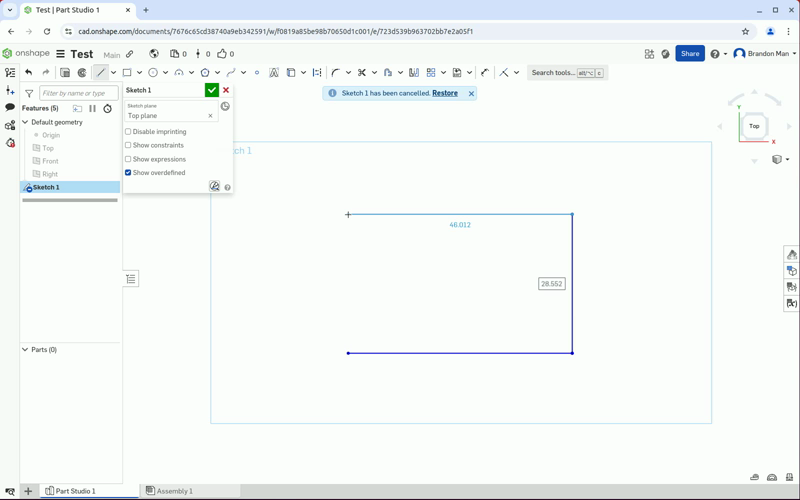
key_down(shift)
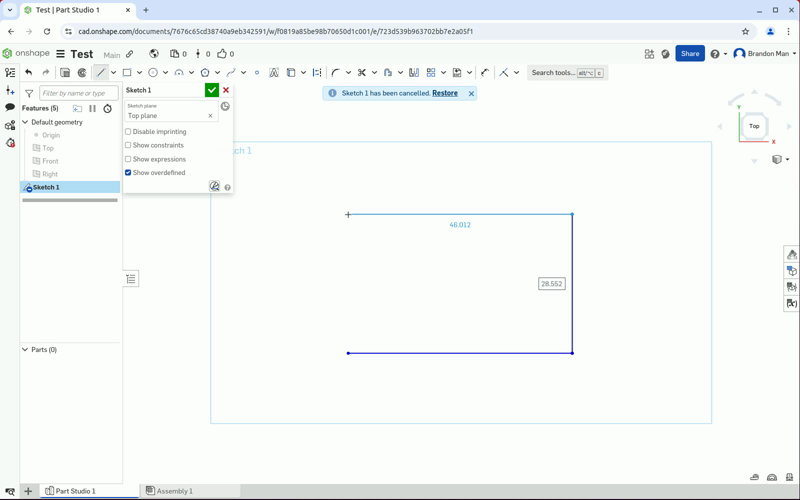
mouse_move(348, 353)
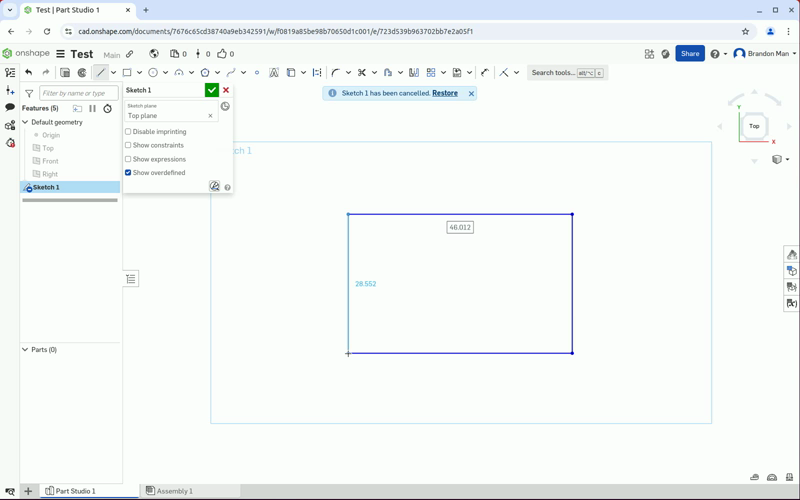
key_up(shift)
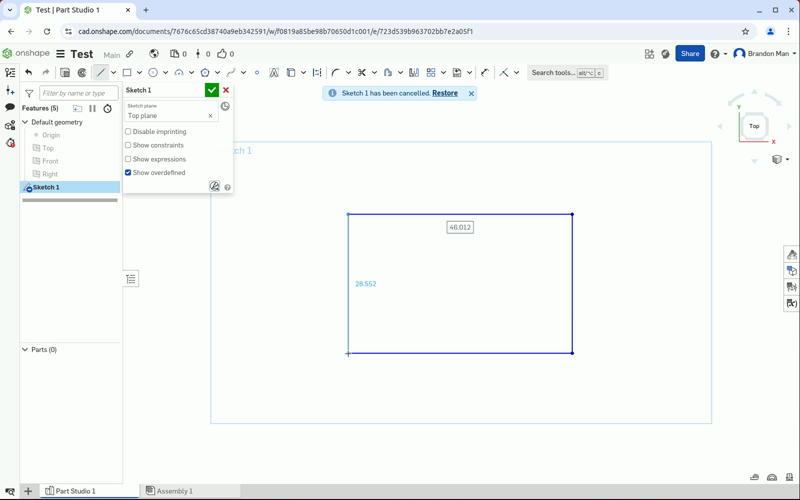
click(348, 353)
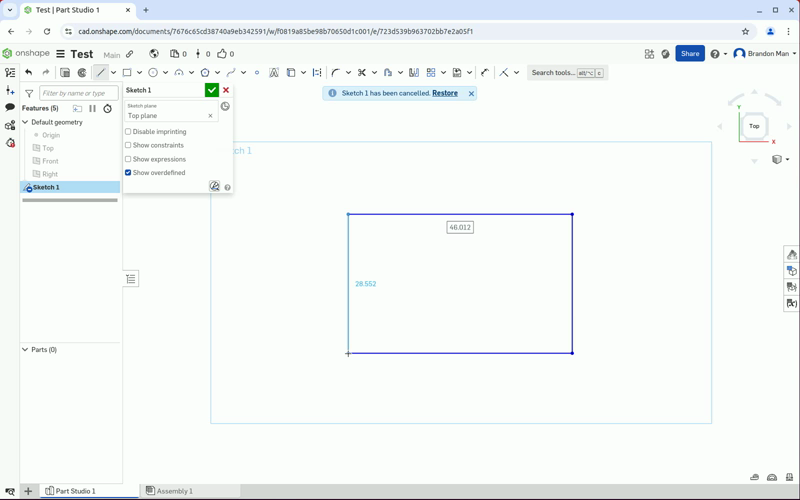
key(esc)
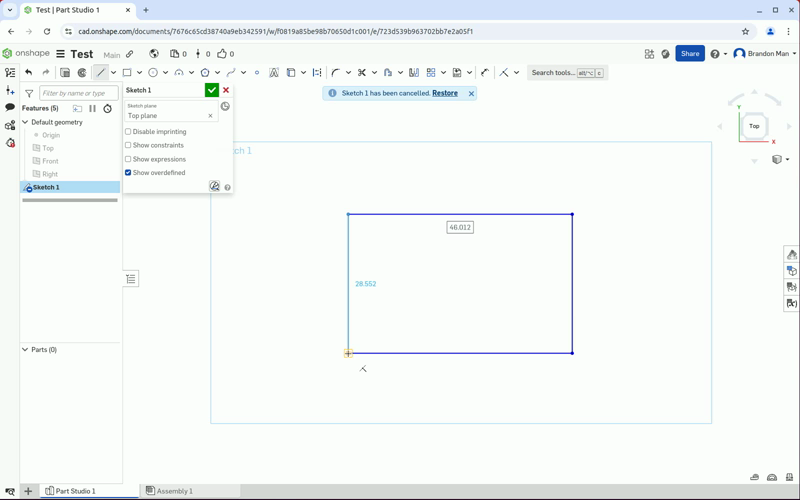
key(l)
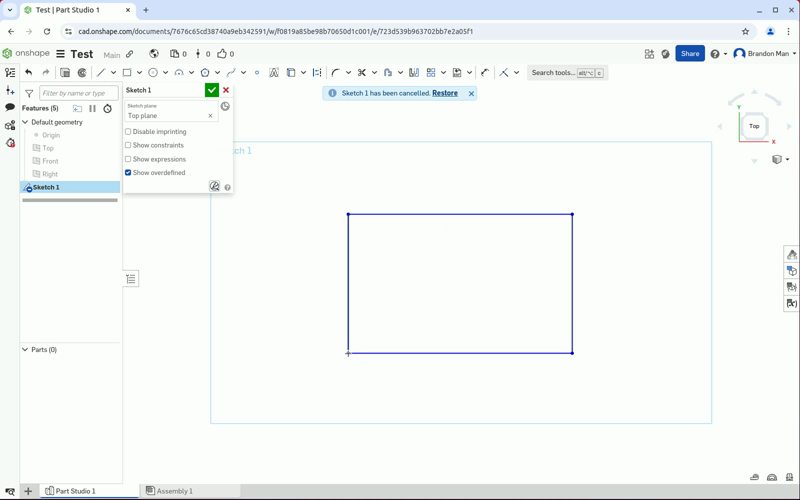
key_down(shift)
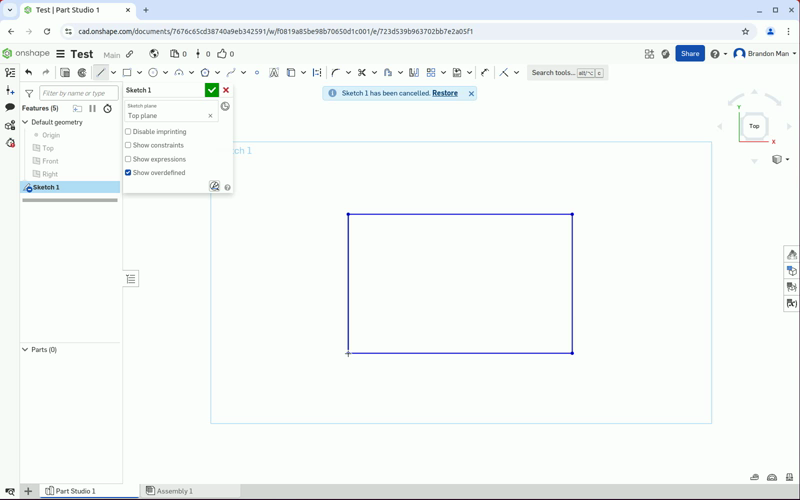
mouse_move(419, 275)
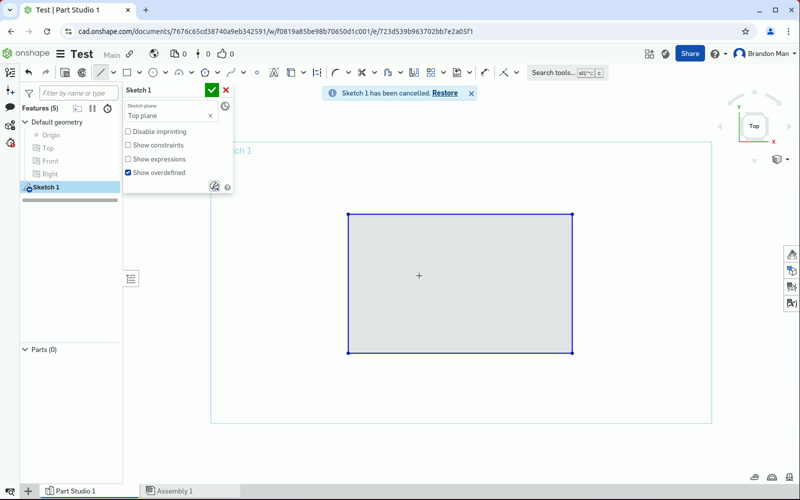
click(419, 275)
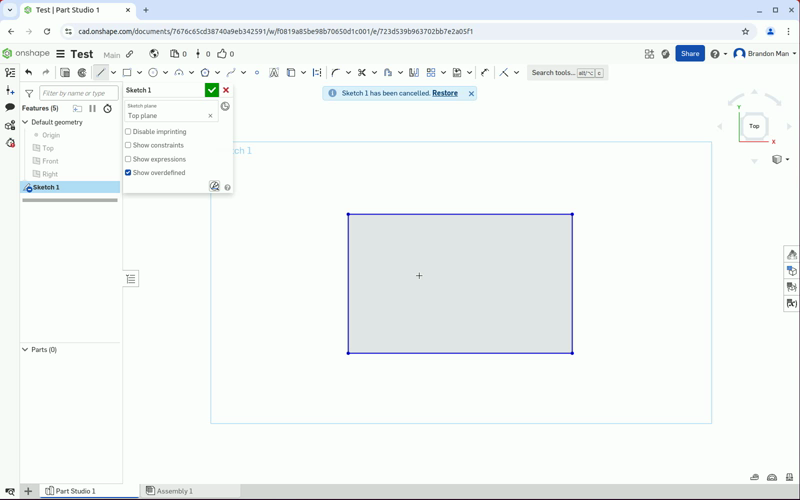
key_up(shift)
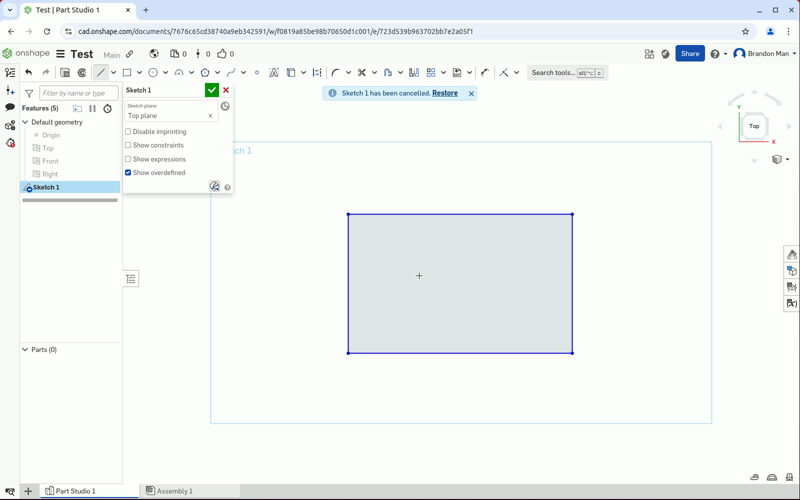
key_down(shift)
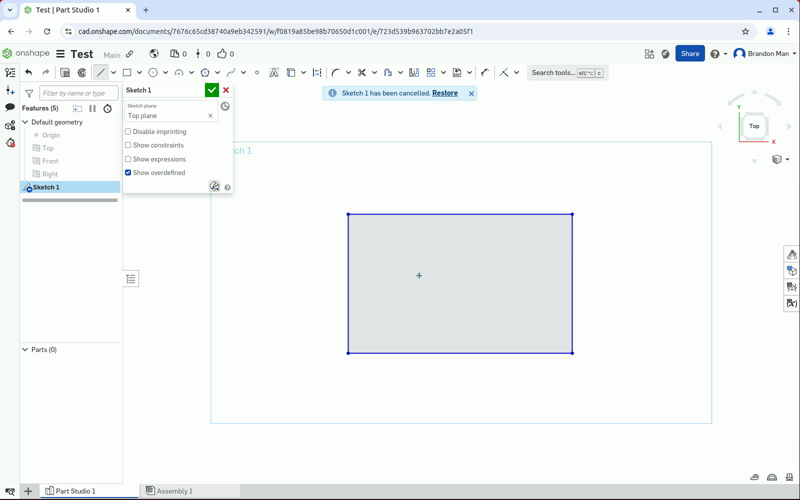
mouse_move(449, 275)
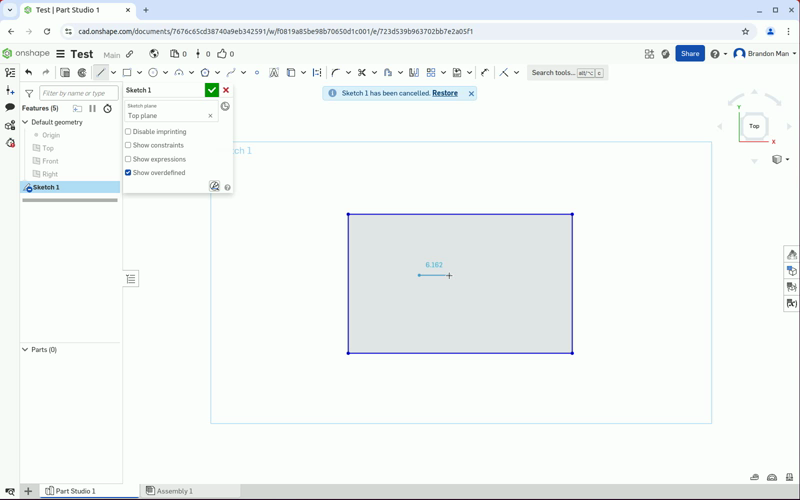
mouse_move(433, 315)
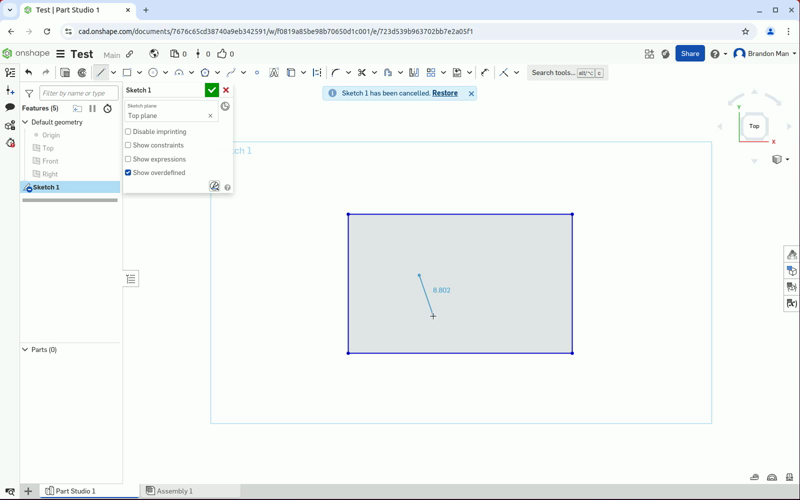
click(433, 315)
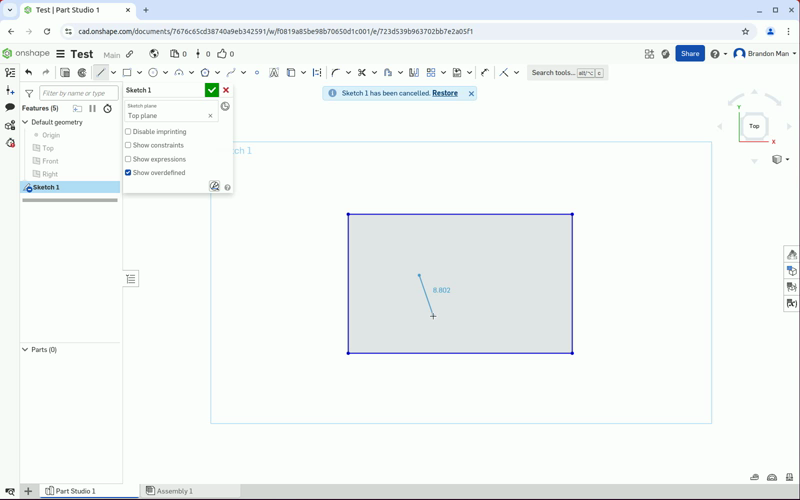
key_up(shift)
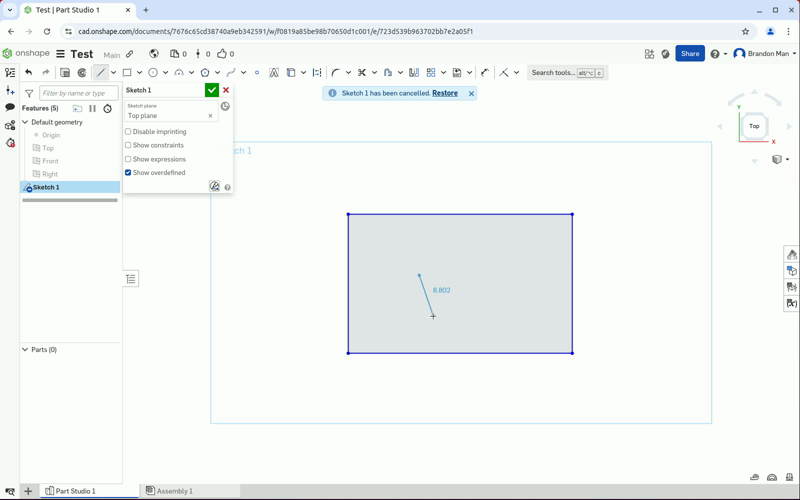
key_down(shift)
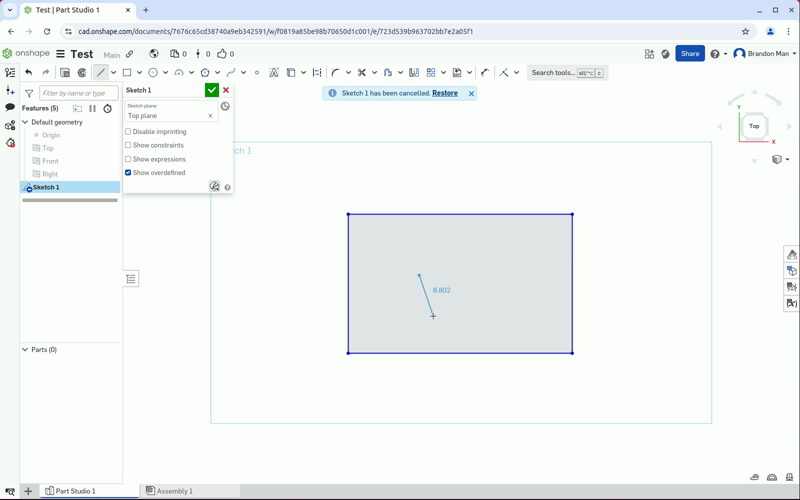
mouse_move(463, 315)
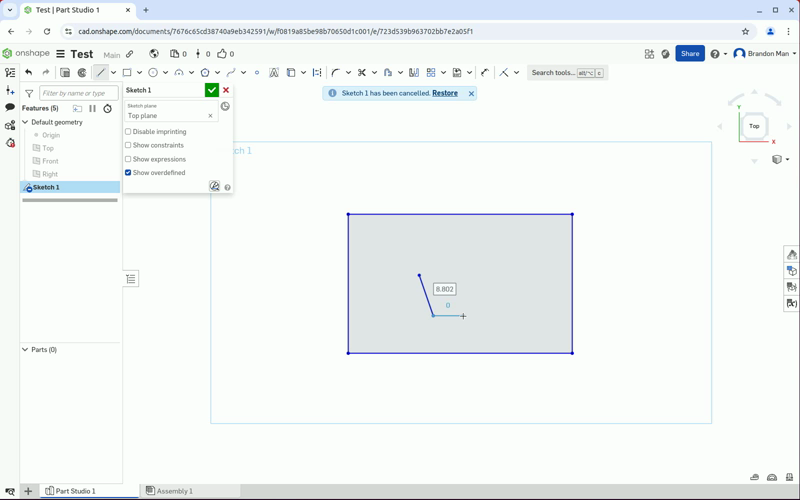
mouse_move(475, 322)
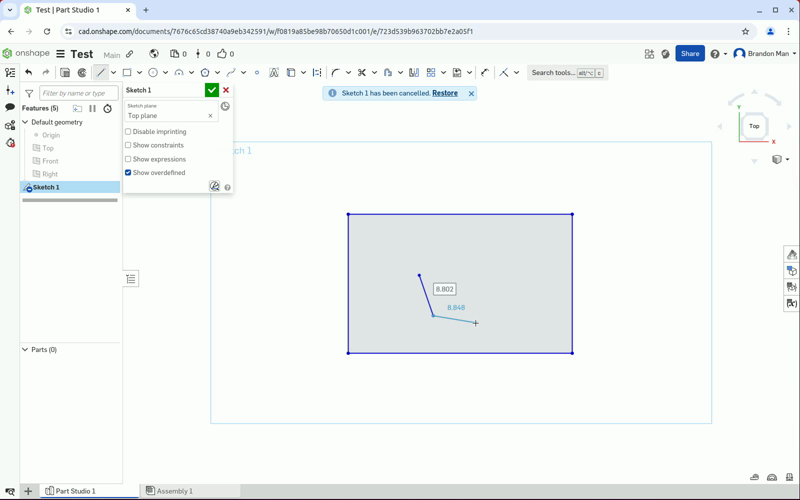
click(475, 322)
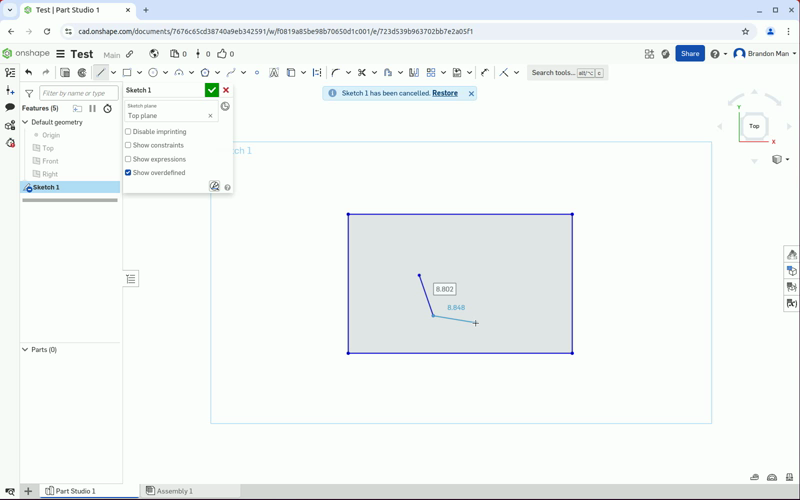
key_up(shift)
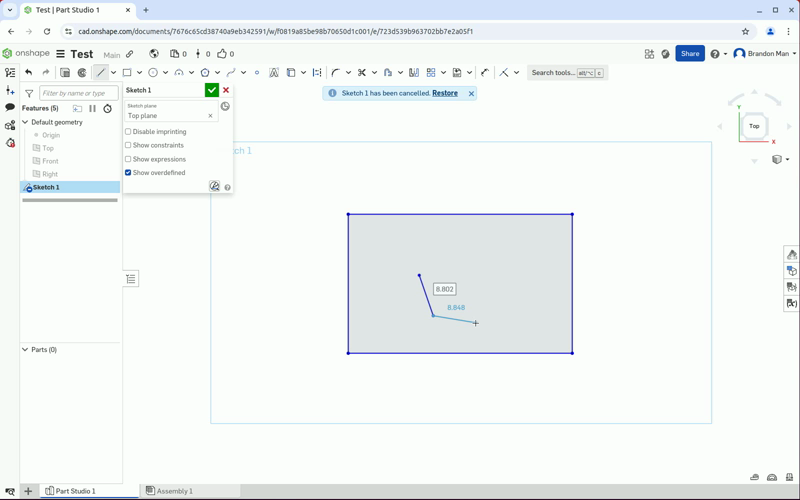
key_down(shift)
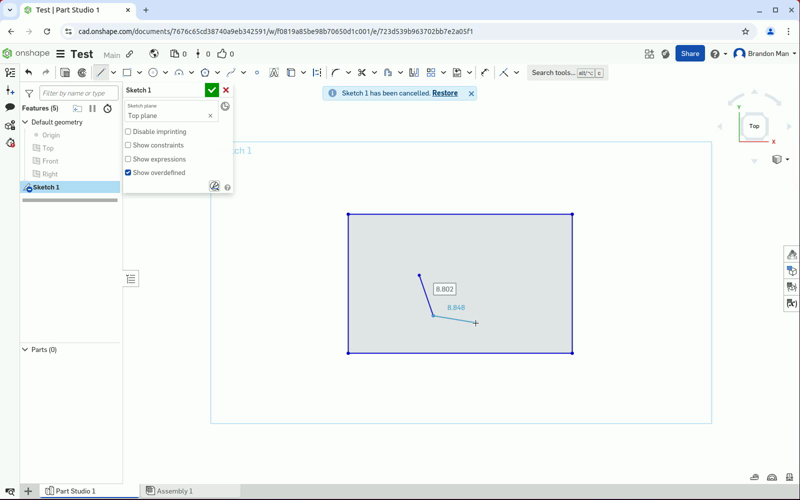
mouse_move(505, 322)
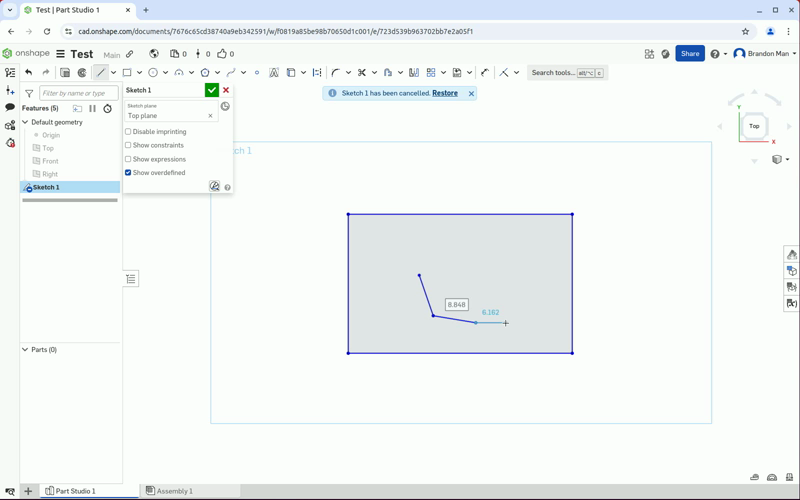
mouse_move(501, 289)
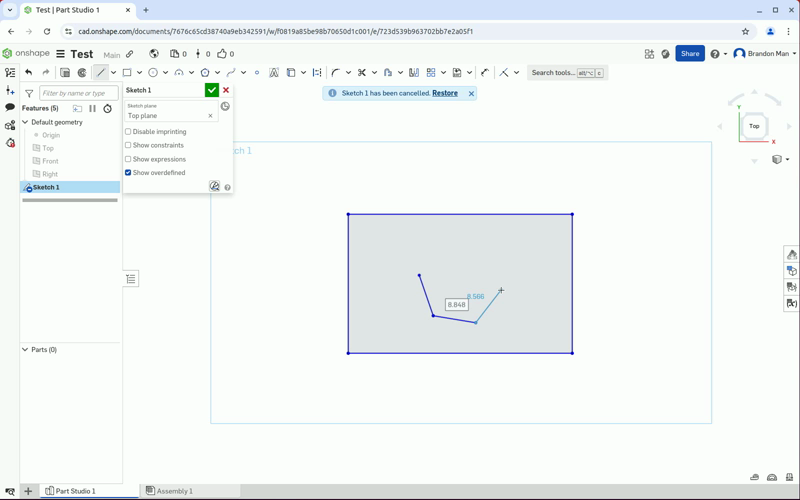
click(501, 289)
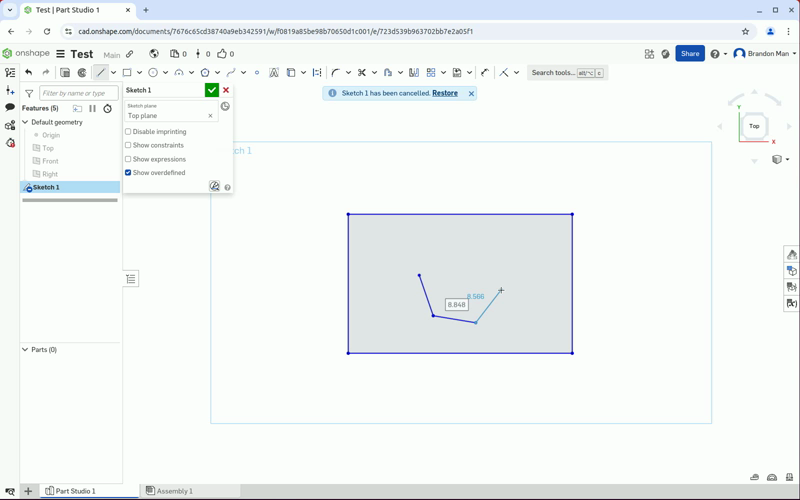
key_up(shift)
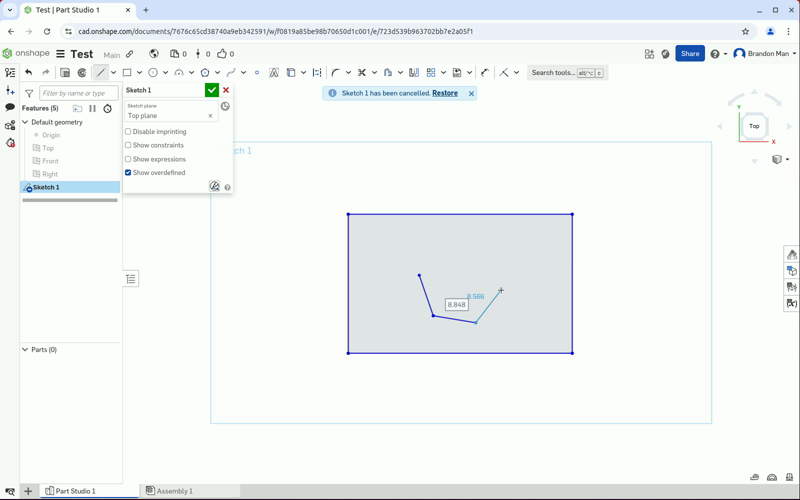
key_down(shift)
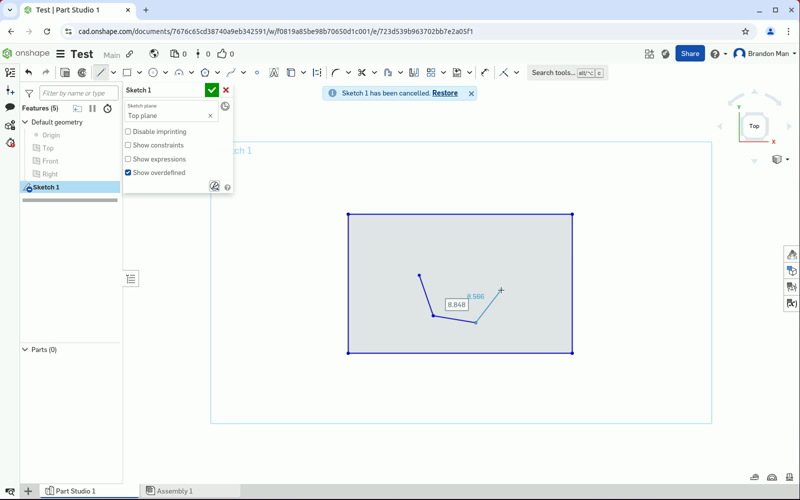
mouse_move(531, 289)
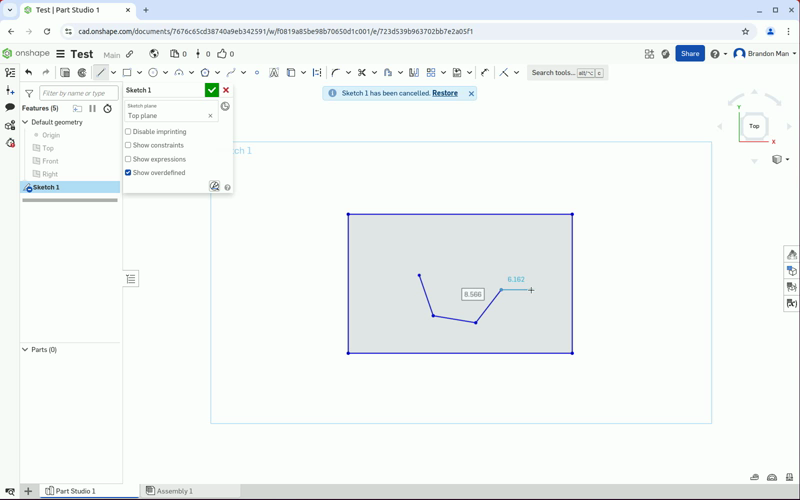
mouse_move(487, 249)
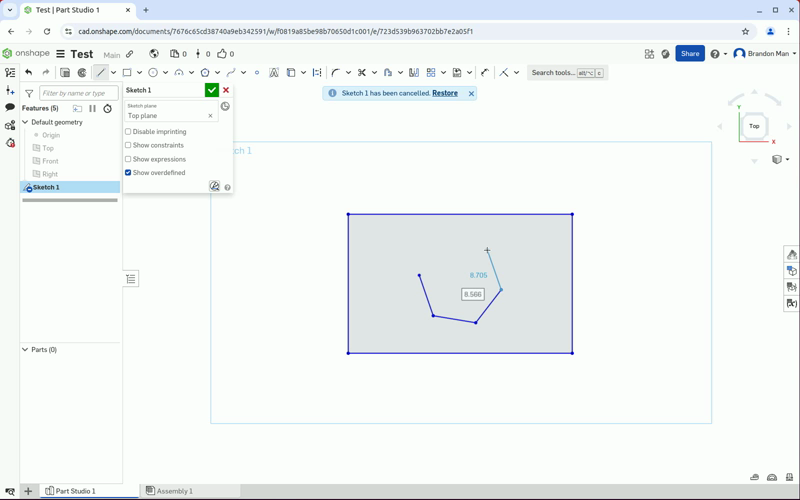
click(487, 249)
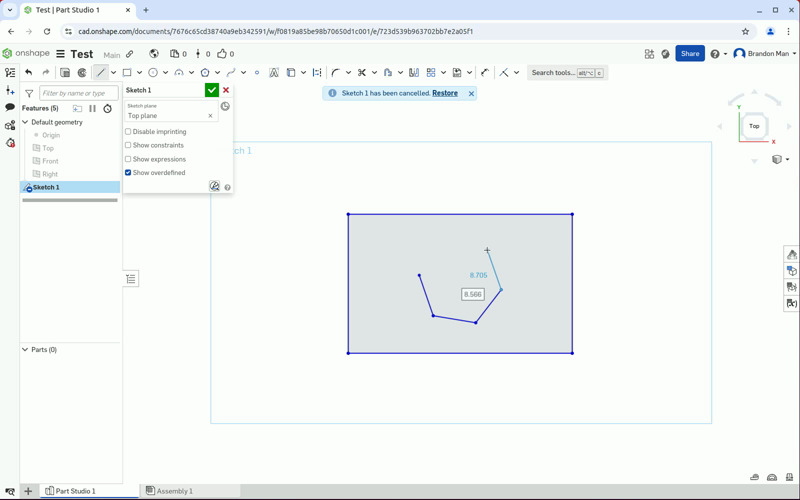
key_up(shift)
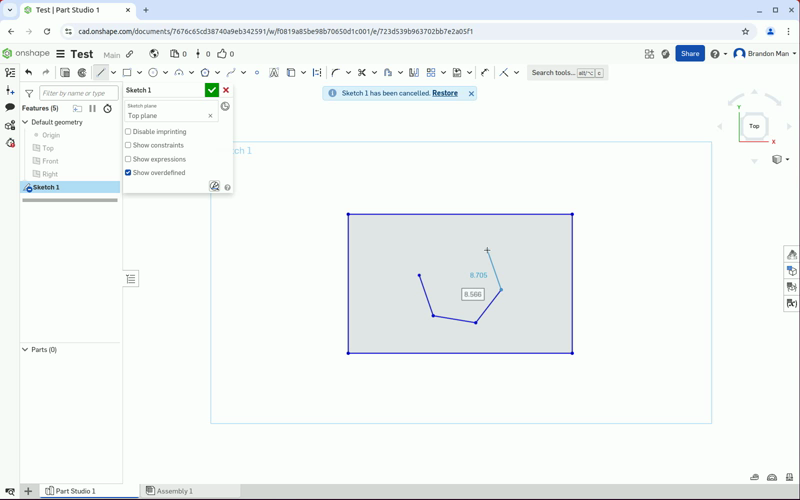
key_down(shift)
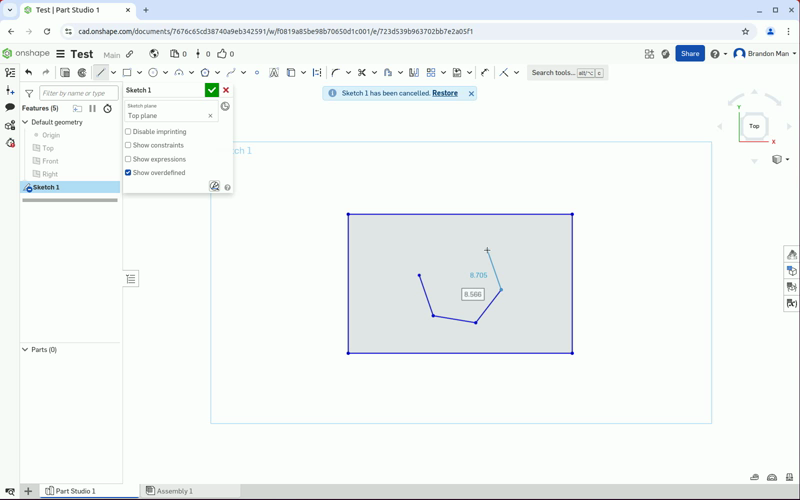
mouse_move(517, 249)
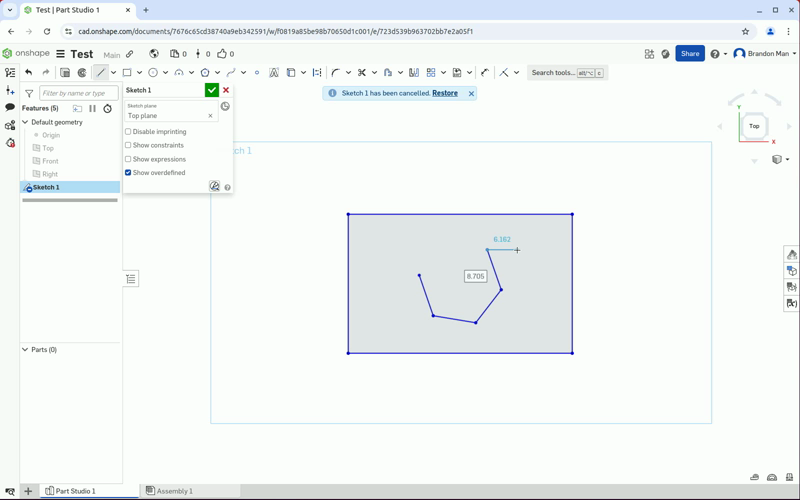
mouse_move(444, 242)
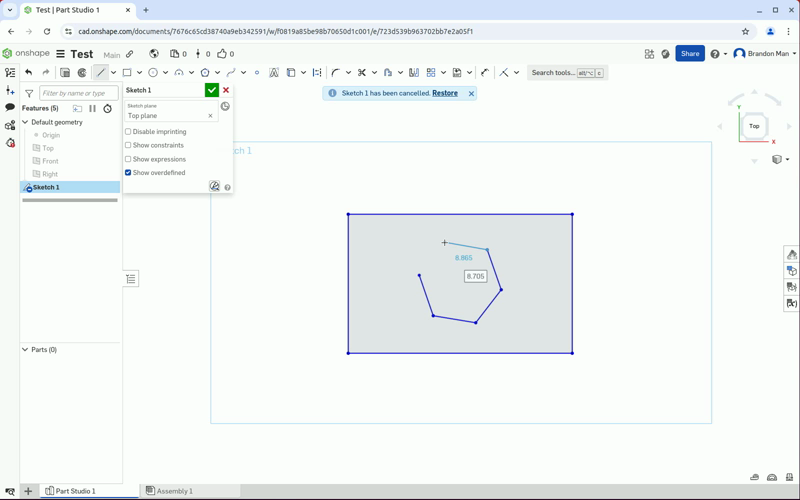
click(444, 242)
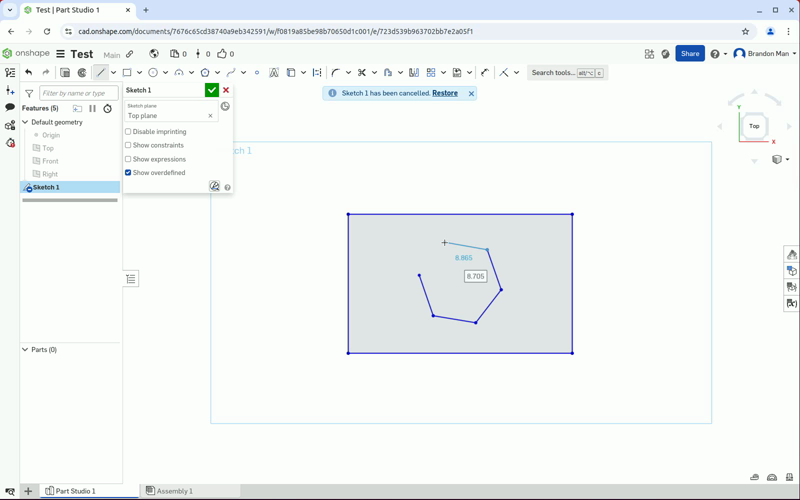
key_up(shift)
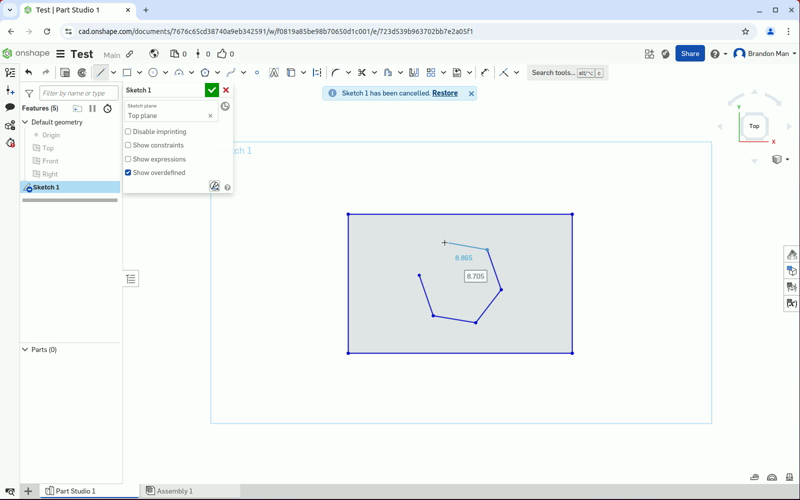
mouse_move(474, 242)
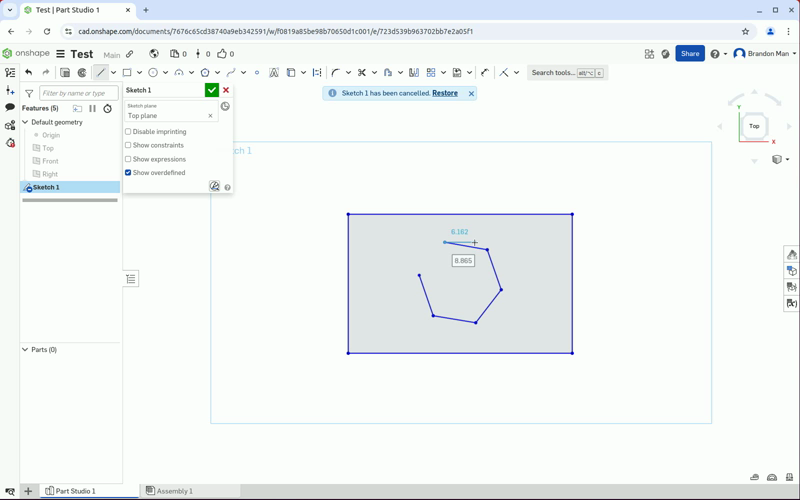
key_down(shift)
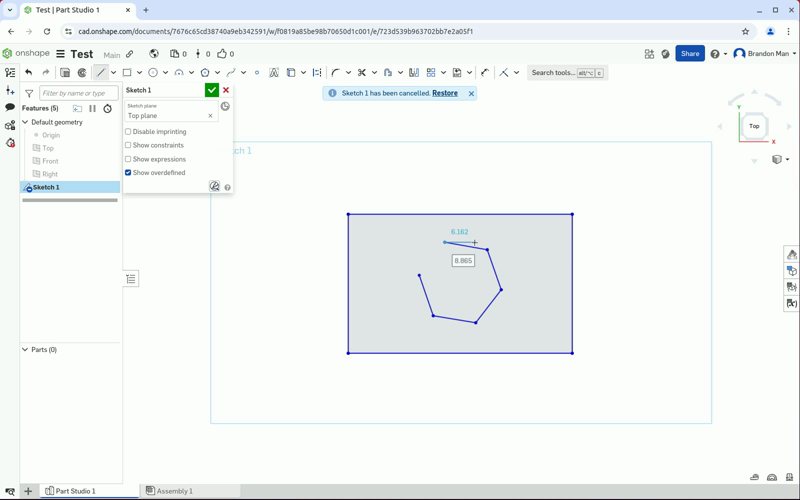
mouse_move(419, 275)
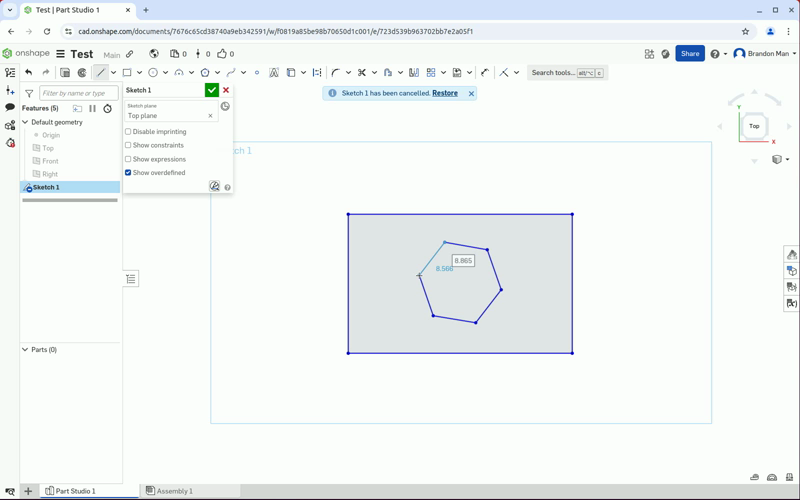
key_up(shift)
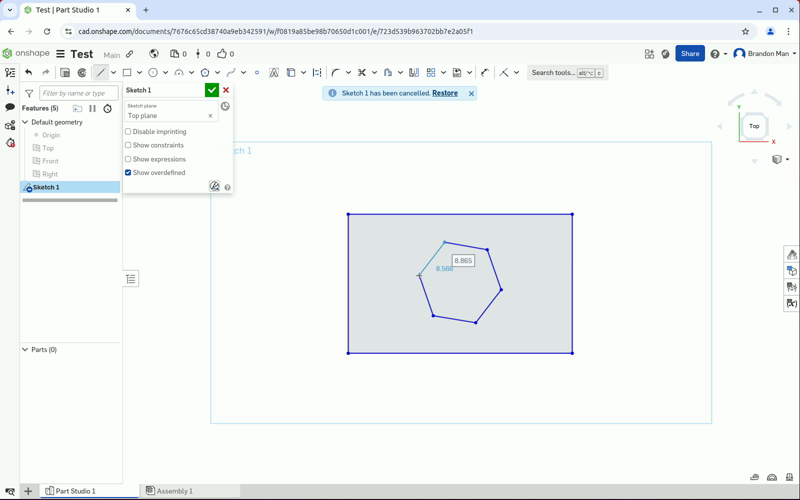
click(419, 275)
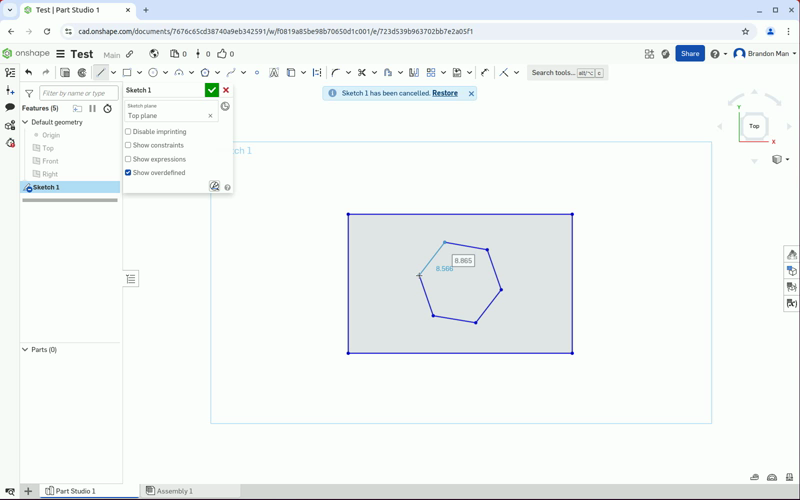
key(esc)
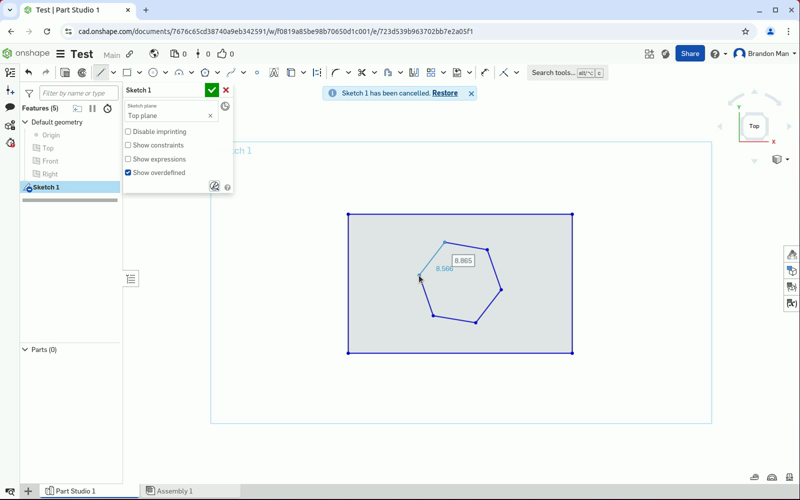
mouse_move(375, 260)
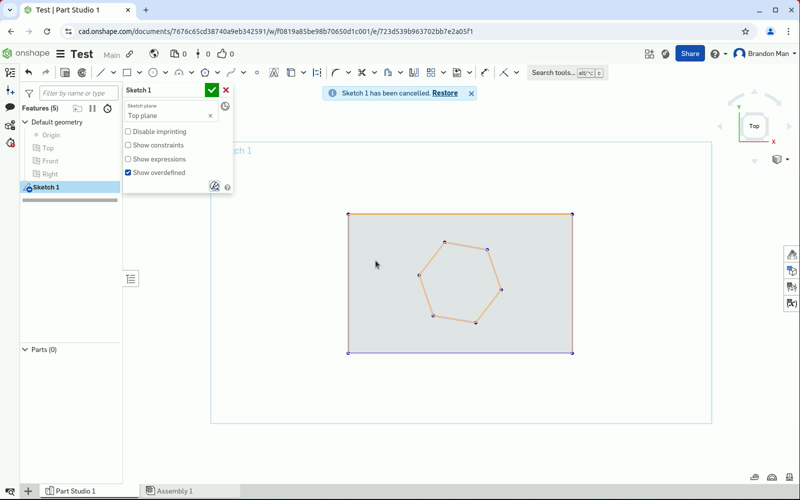
click(375, 260)
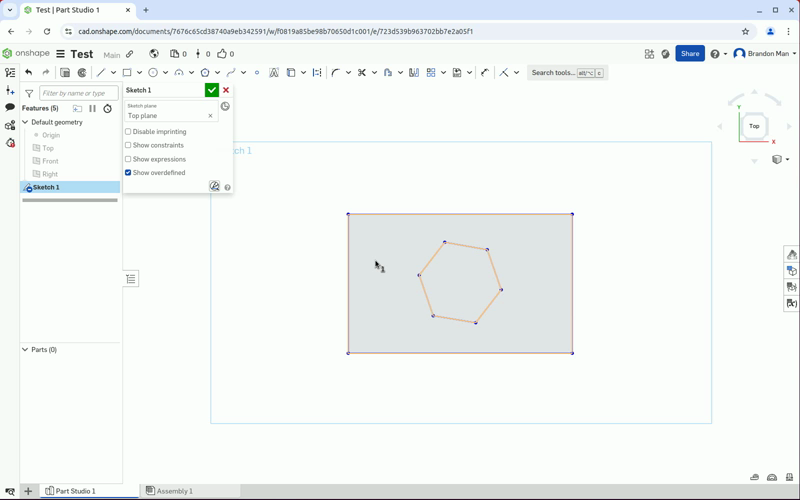
mouse_move(73, 352)
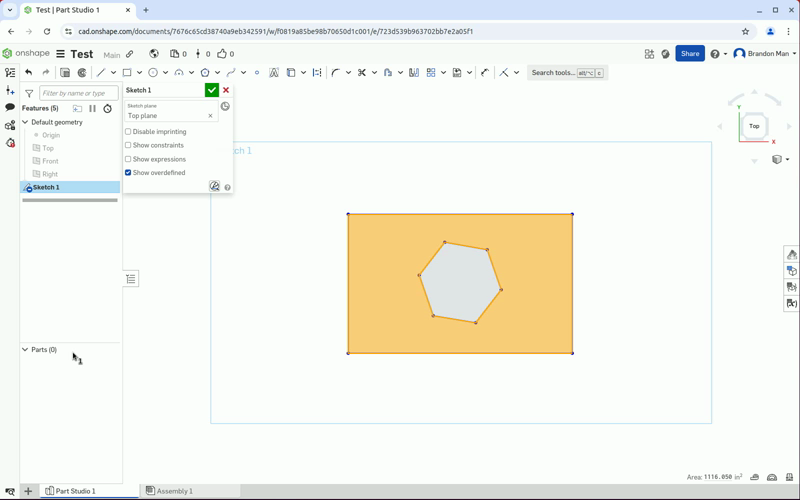
key(shift+y)
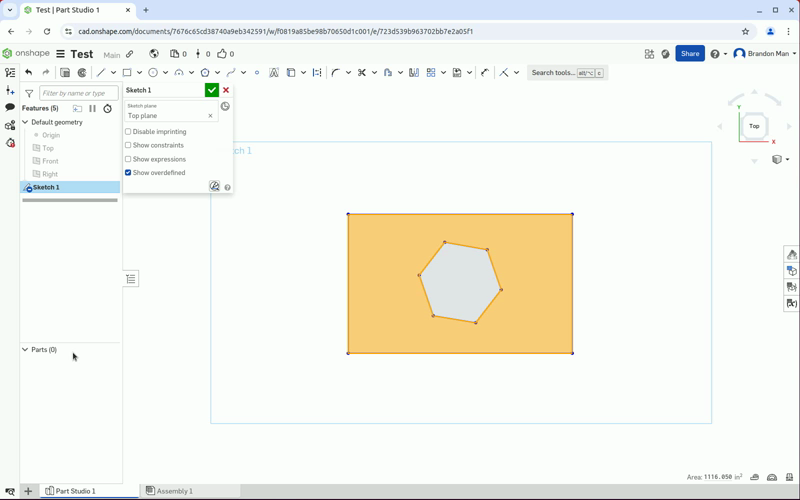
key(shift+e)
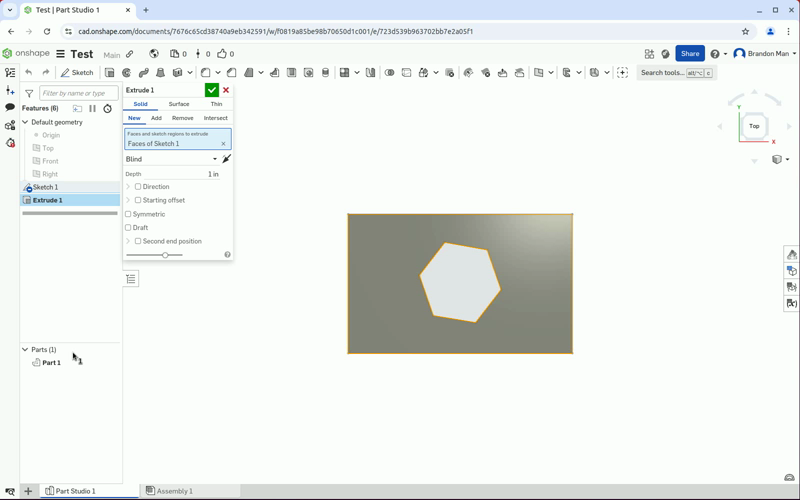
mouse_move(143, 106)
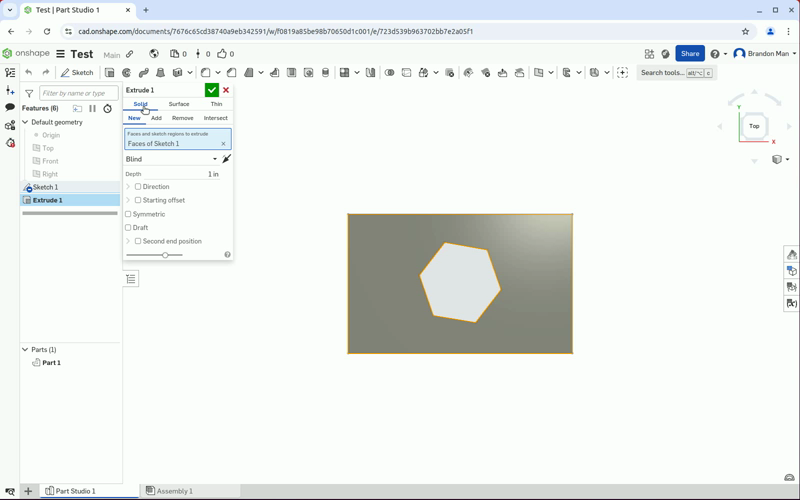
click(143, 106)
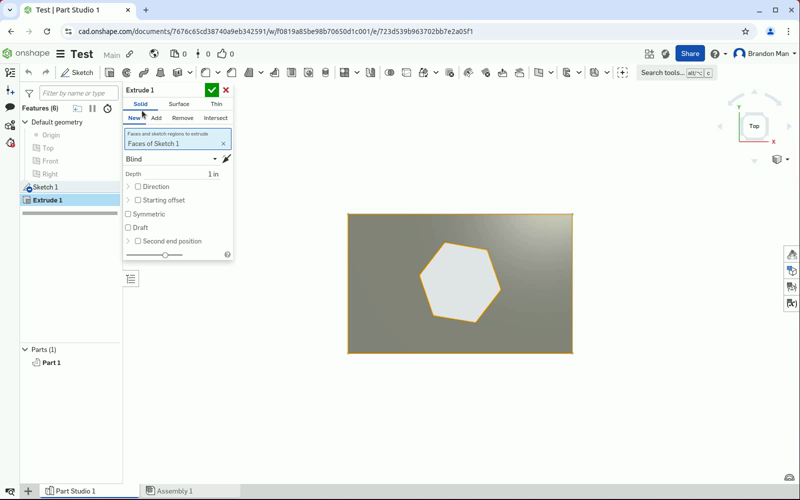
mouse_move(137, 120)
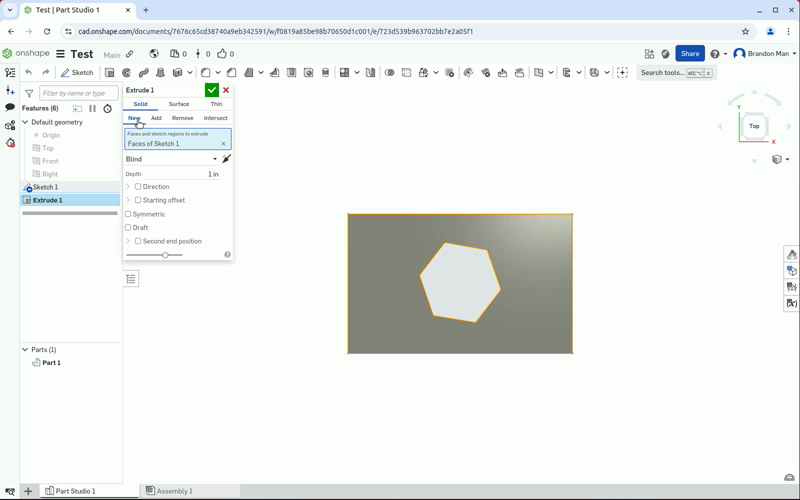
click(137, 120)
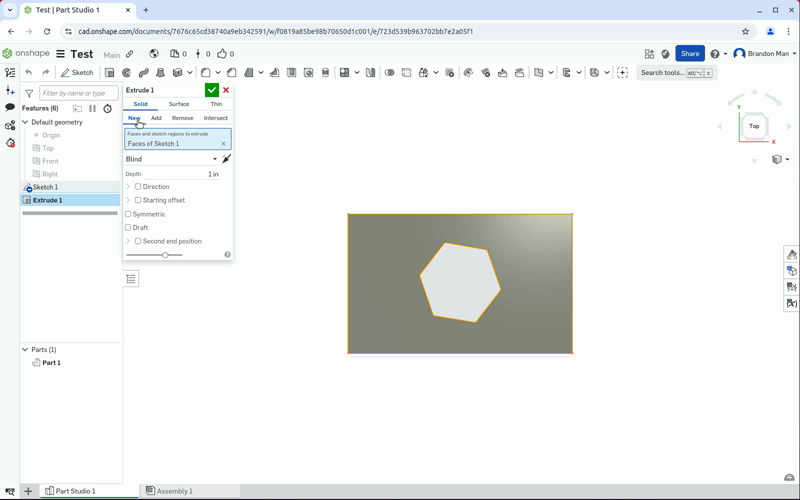
key(tab, 4)
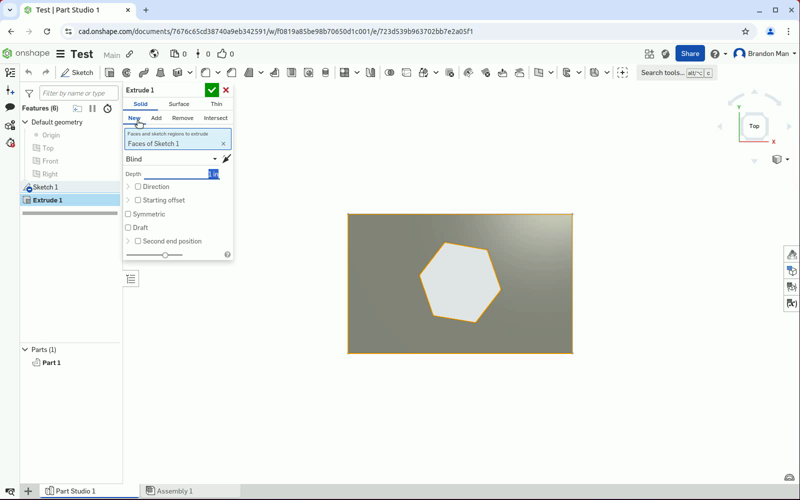
text(-8.184)
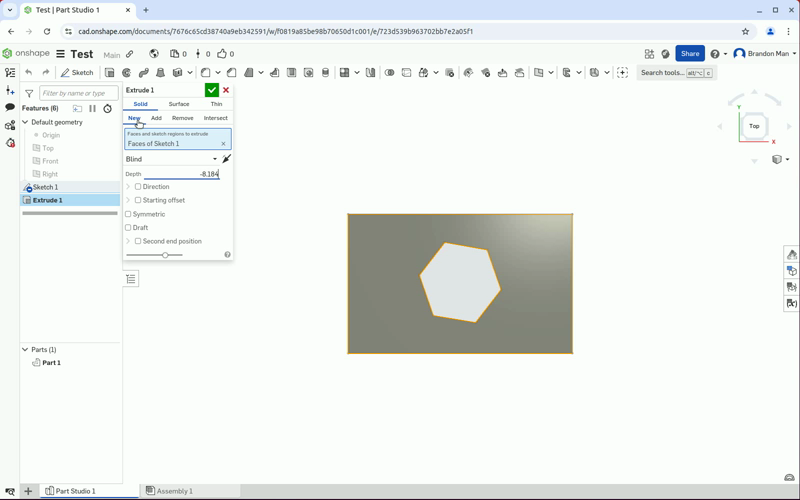
key(enter)
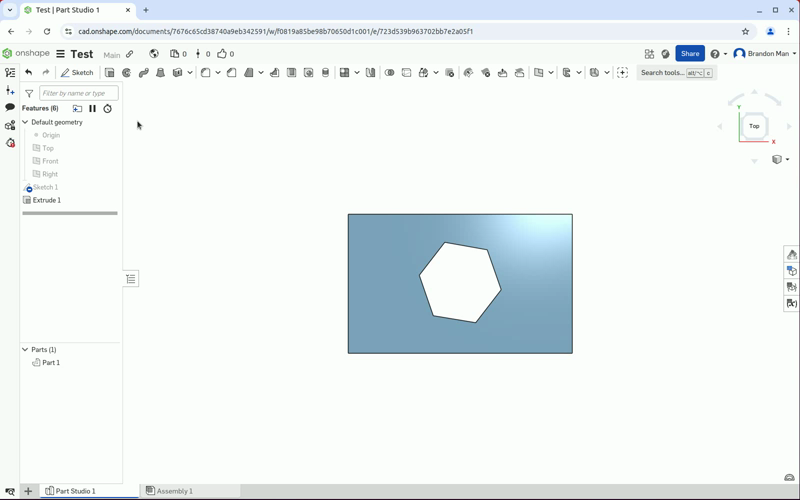
key(shift+h)
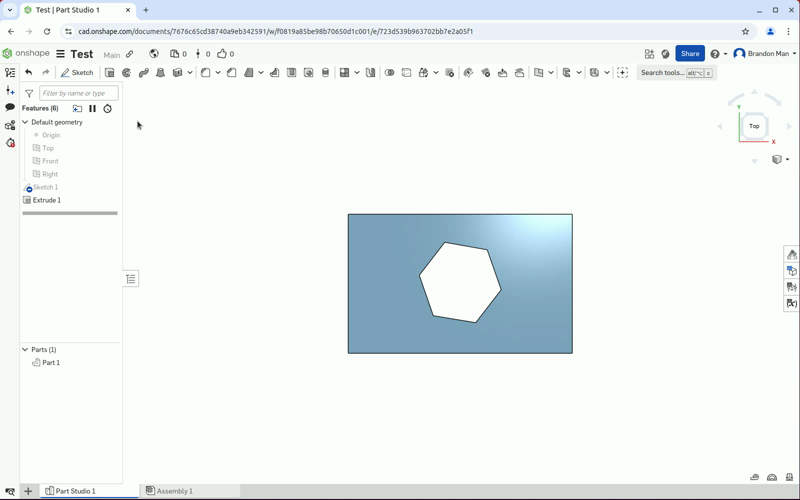
key(shift+h)
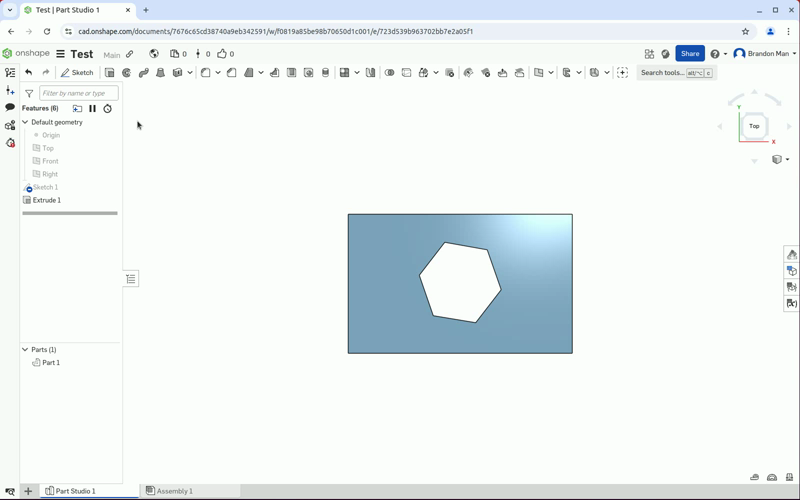
mouse_move(73, 189)
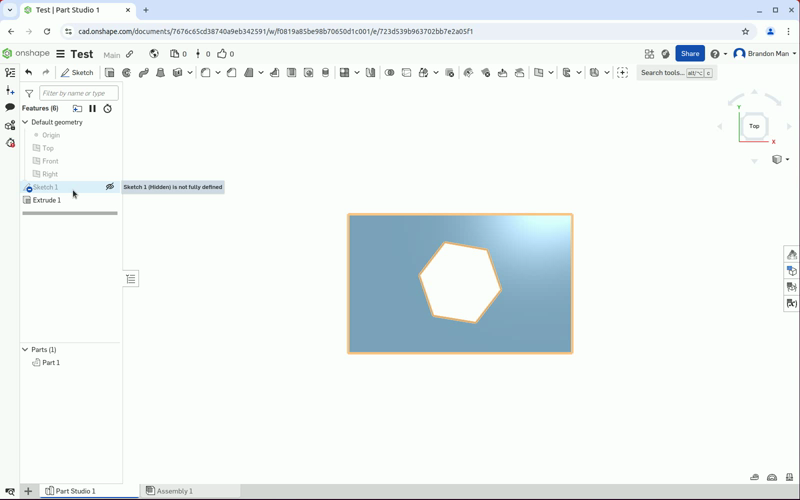
click(73, 189)
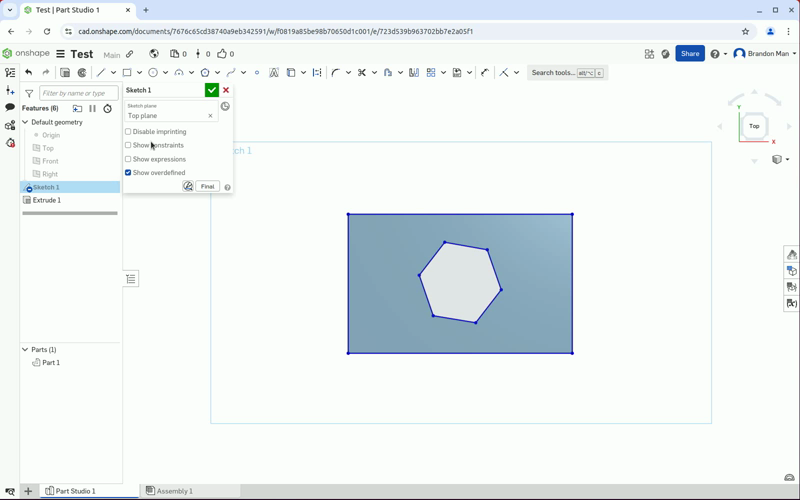
mouse_move(229, 92)
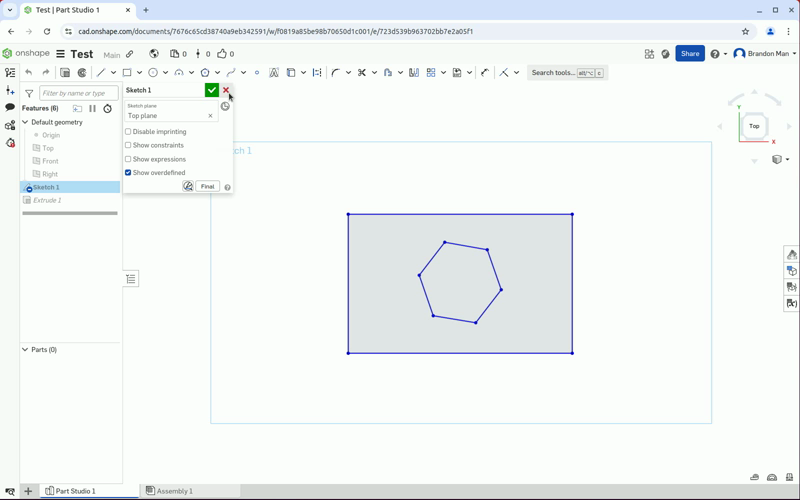
click(229, 92)
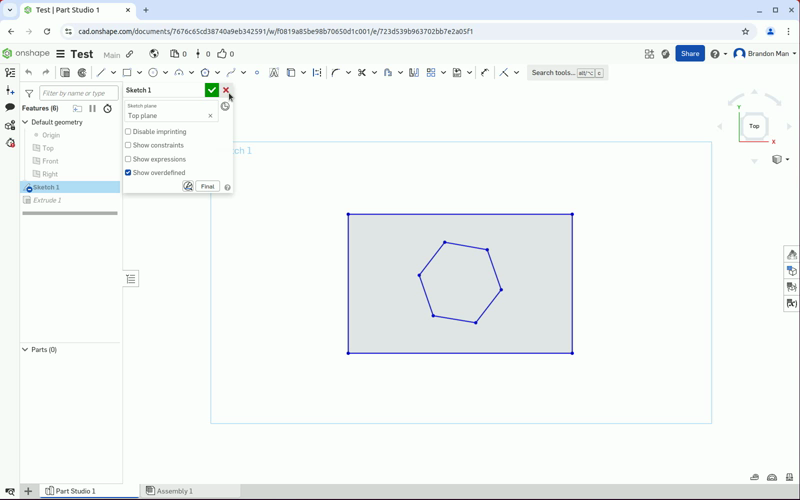
key(shift+s)
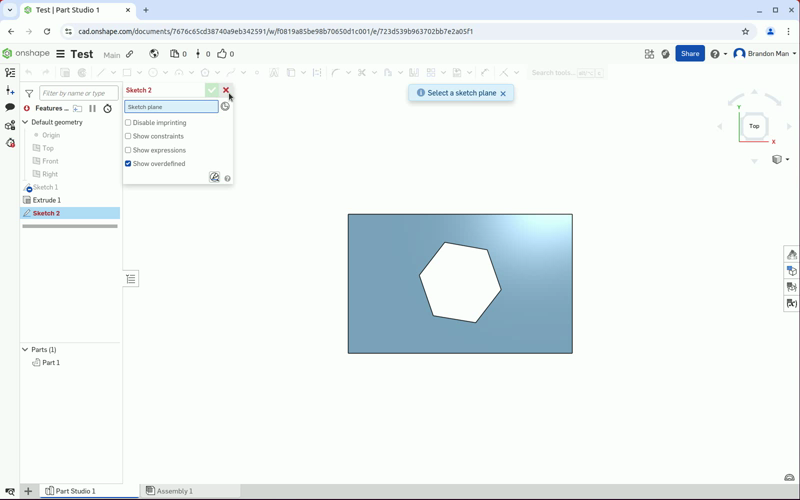
mouse_move(73, 150)
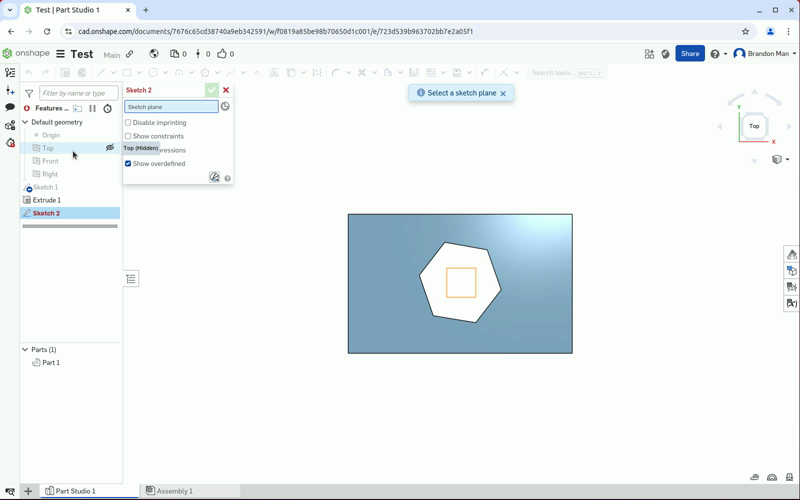
click(73, 150)
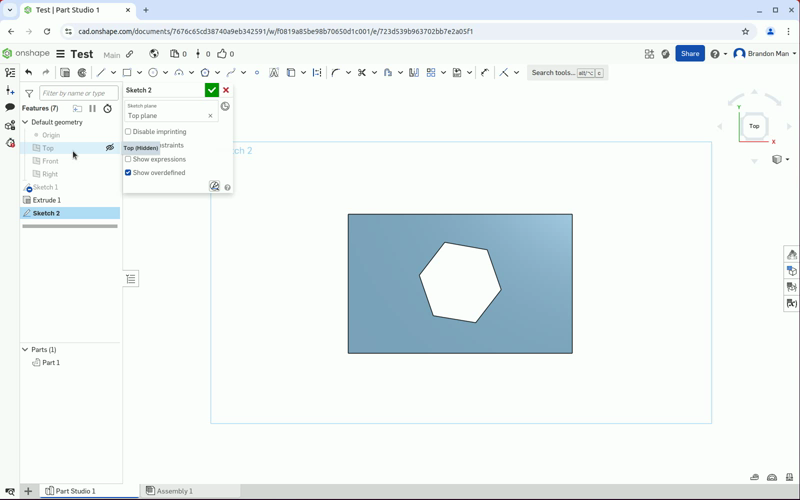
mouse_move(73, 352)
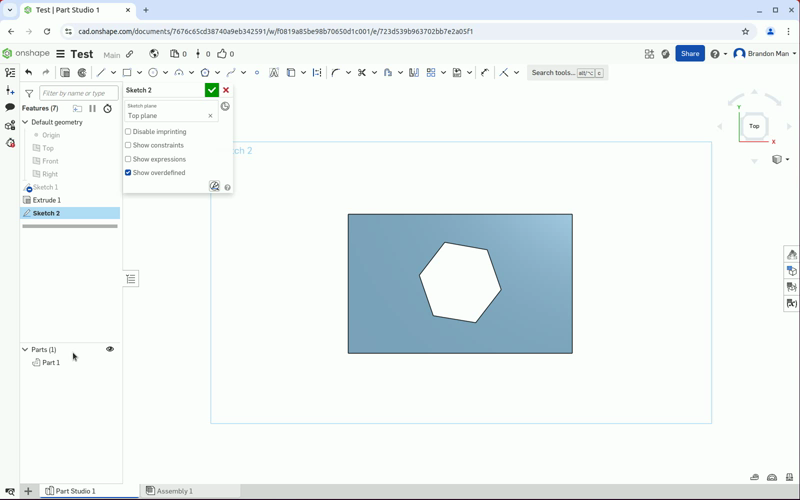
key(y)
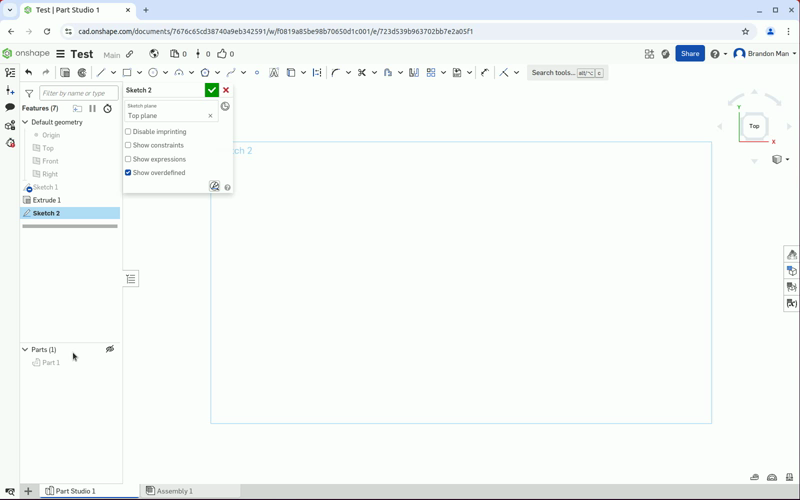
key(l)
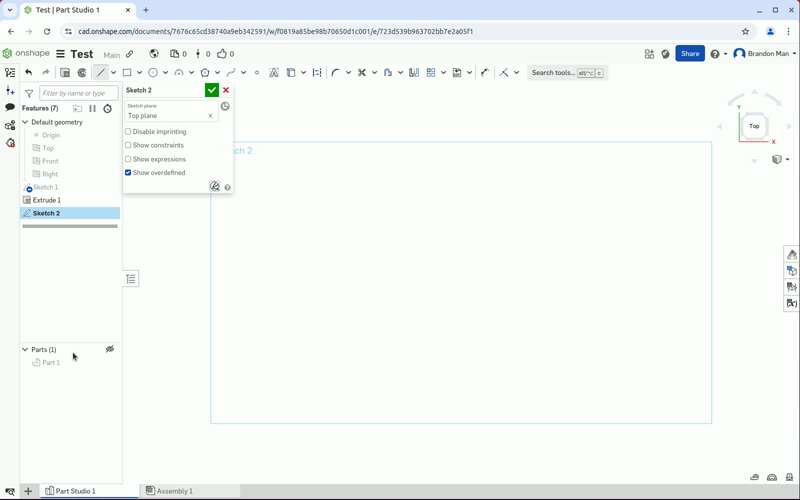
key_down(shift)
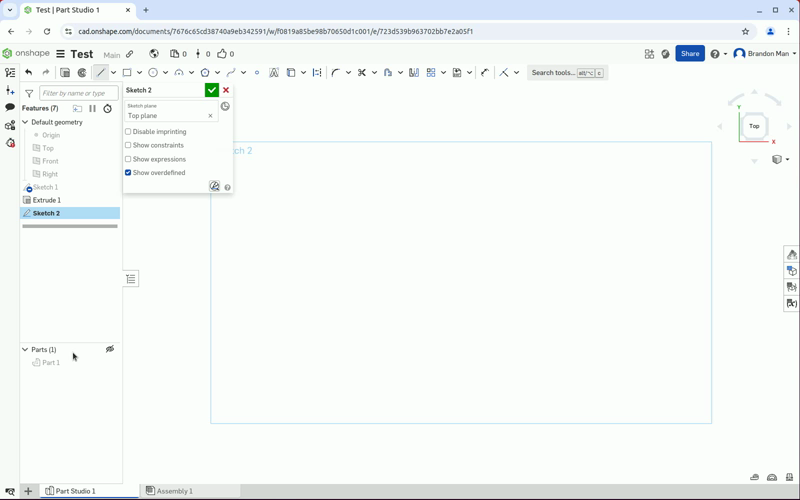
mouse_move(418, 275)
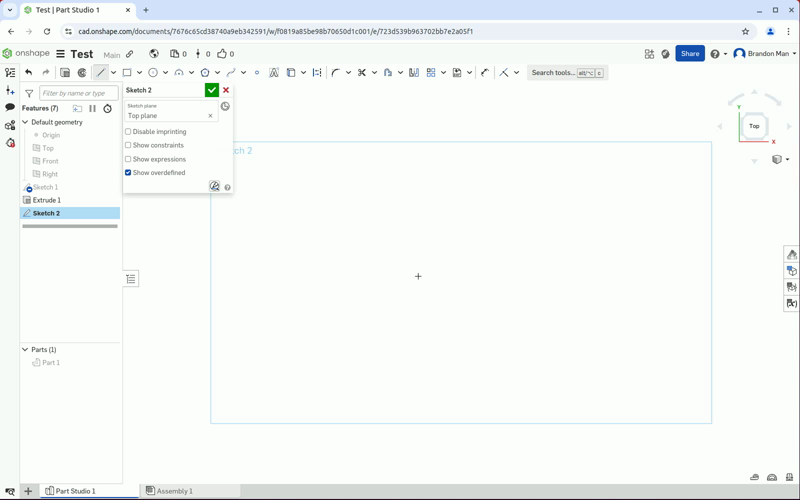
click(418, 275)
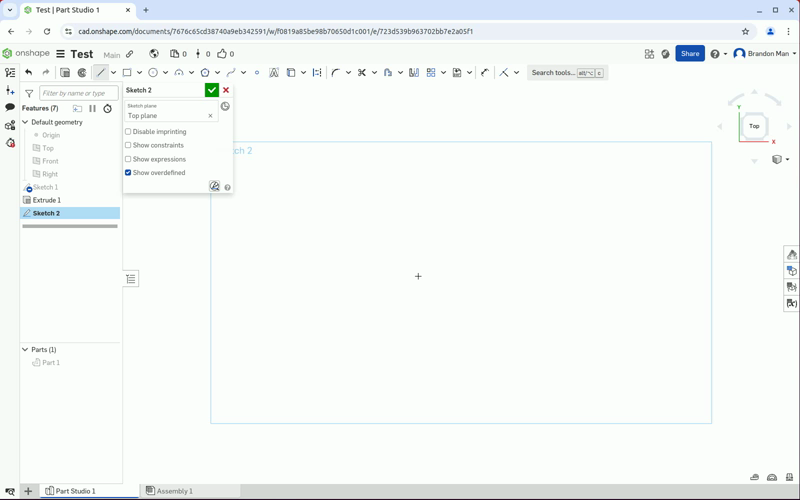
key_up(shift)
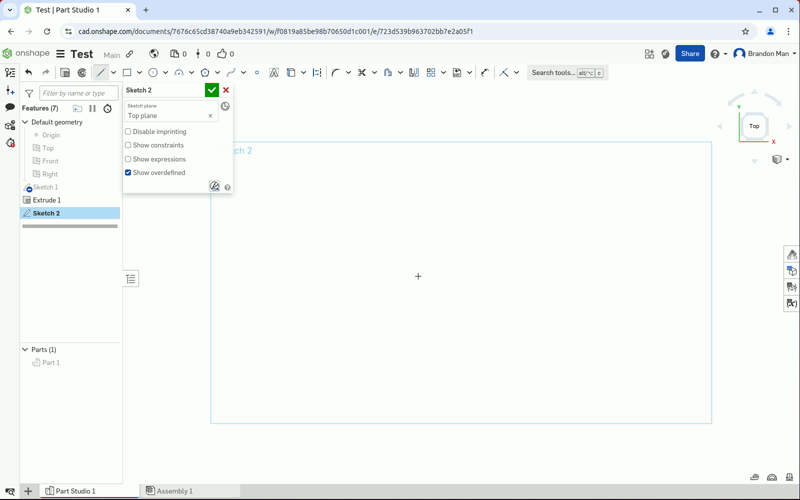
key_down(shift)
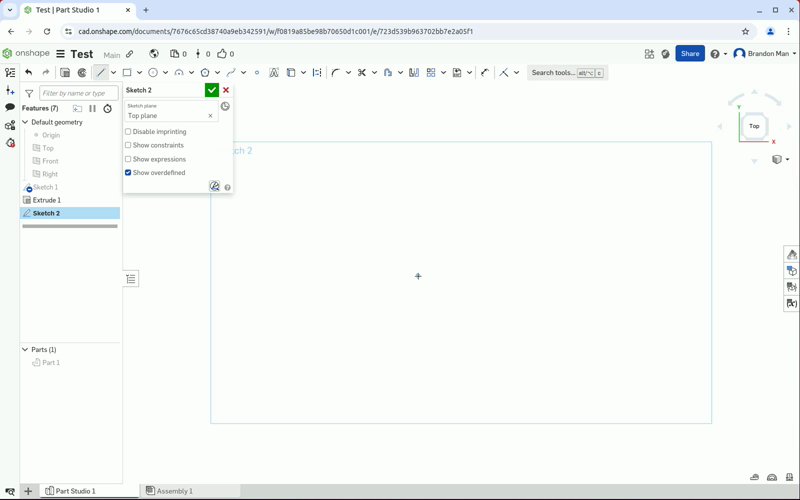
mouse_move(448, 275)
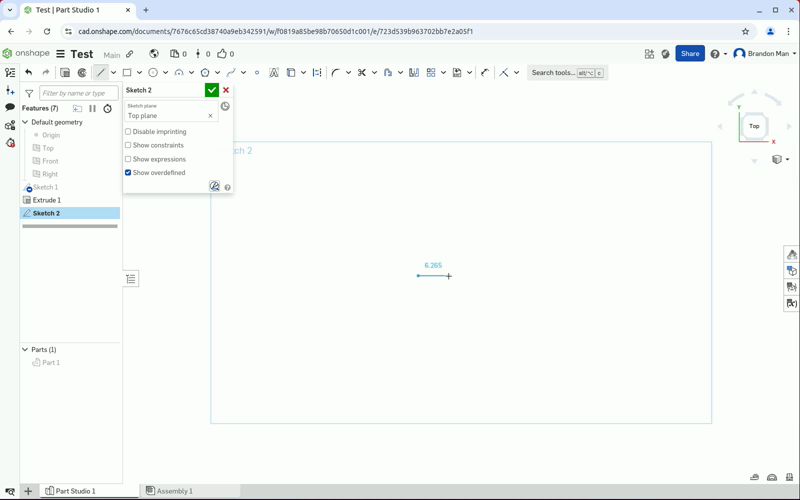
mouse_move(433, 315)
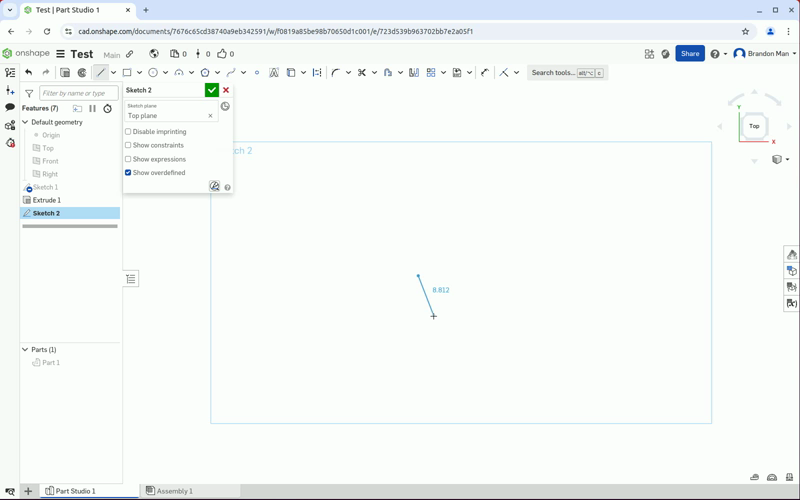
click(433, 315)
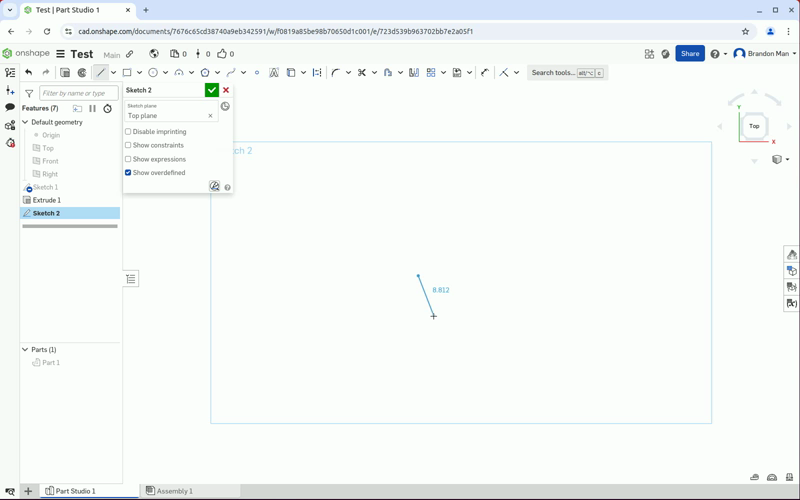
key_up(shift)
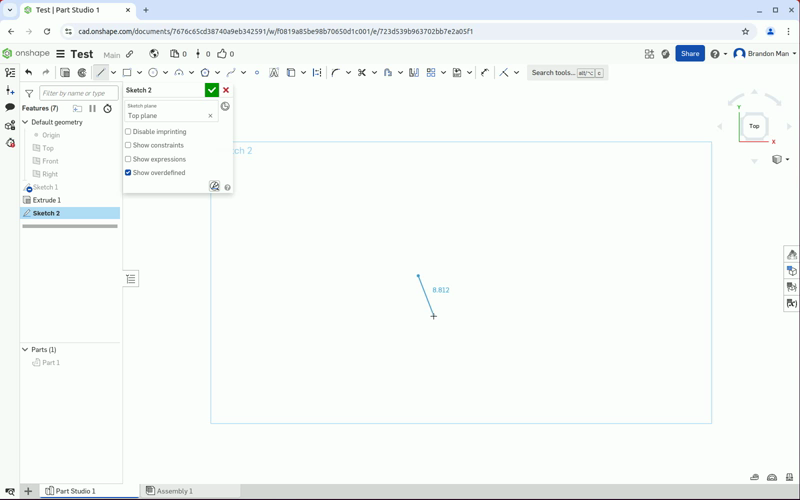
key_down(shift)
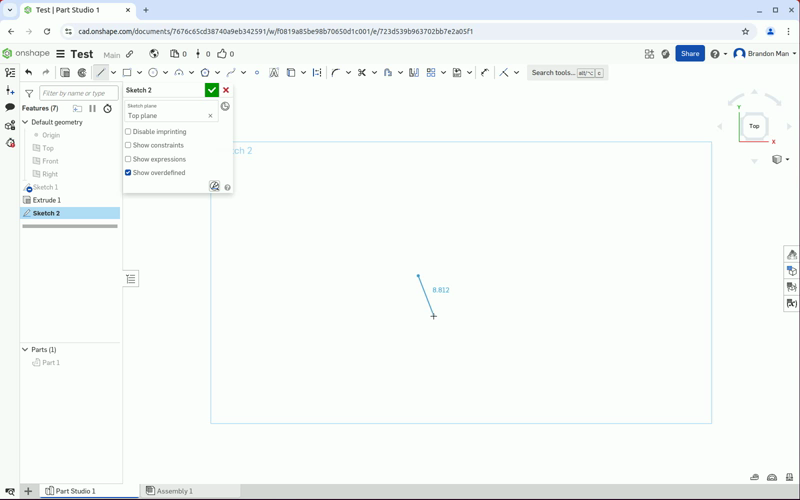
mouse_move(463, 315)
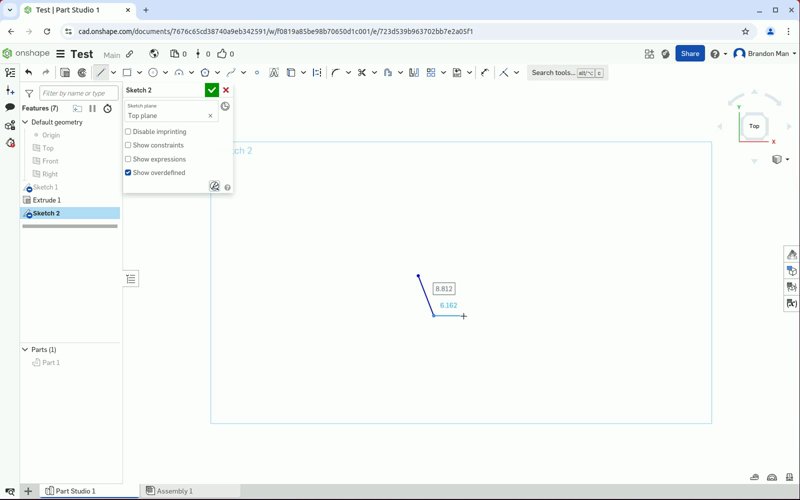
mouse_move(476, 323)
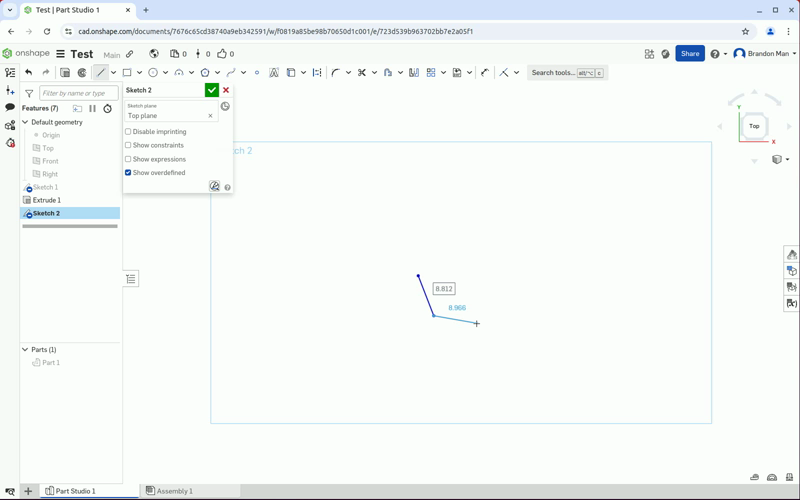
click(476, 323)
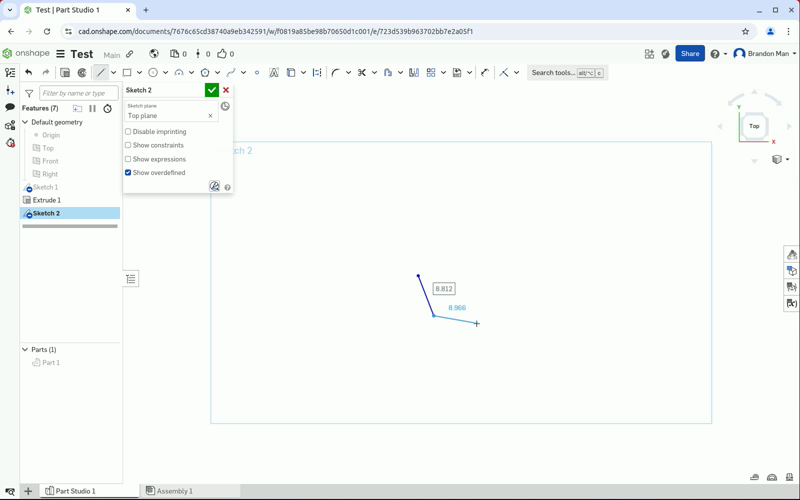
key_up(shift)
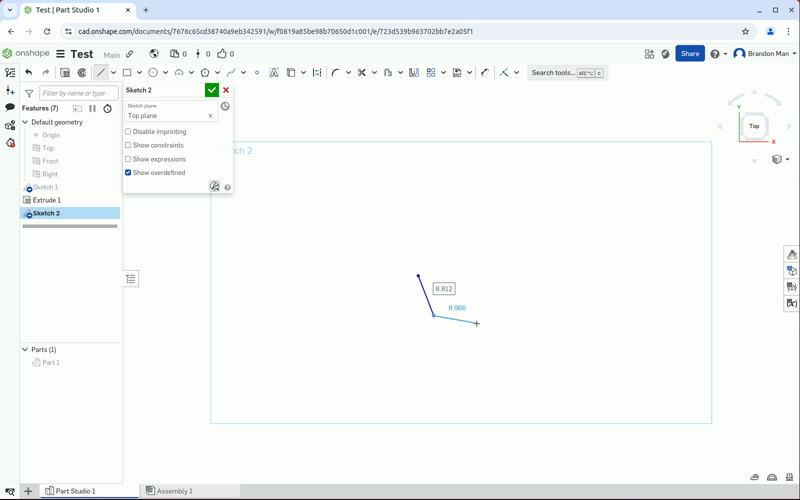
key_down(shift)
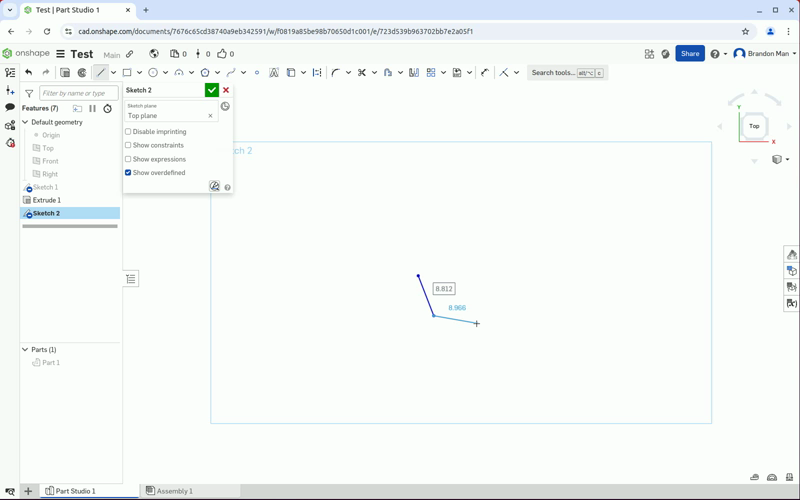
mouse_move(506, 323)
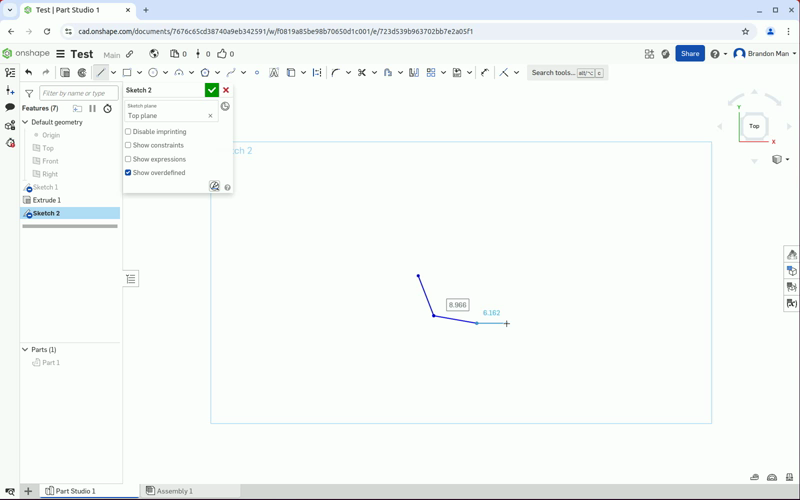
mouse_move(503, 289)
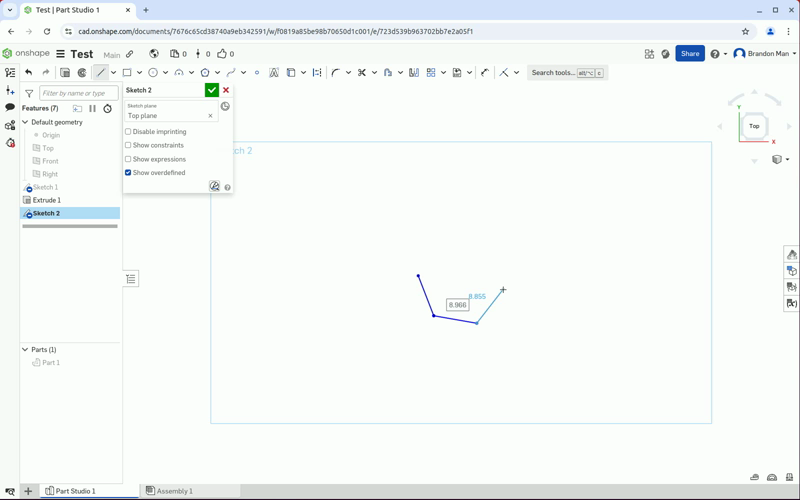
click(503, 289)
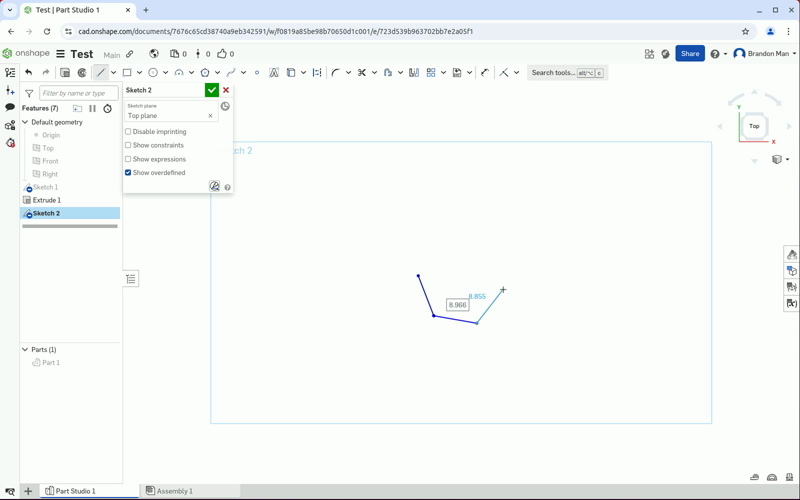
key_up(shift)
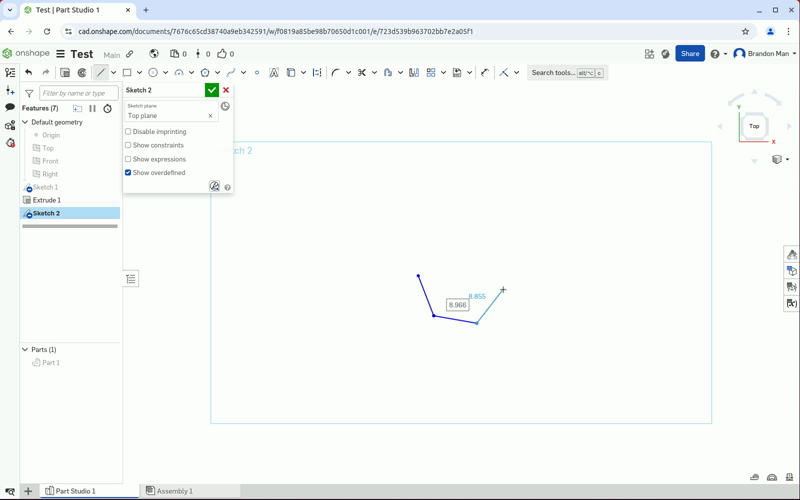
key_down(shift)
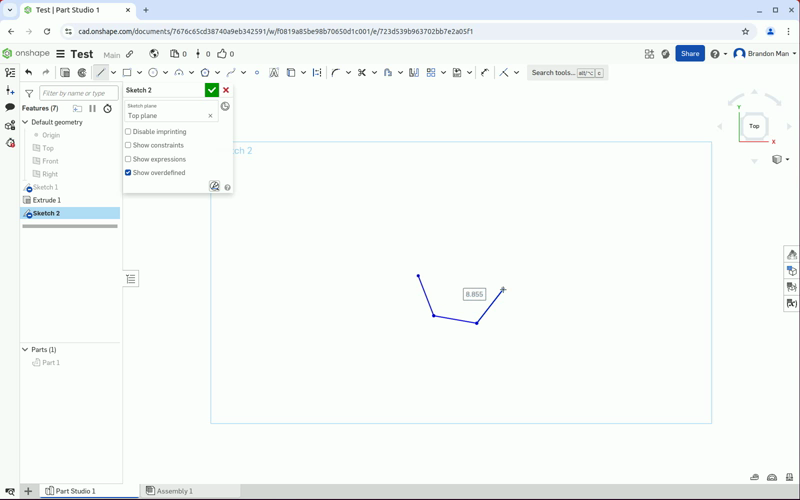
mouse_move(533, 289)
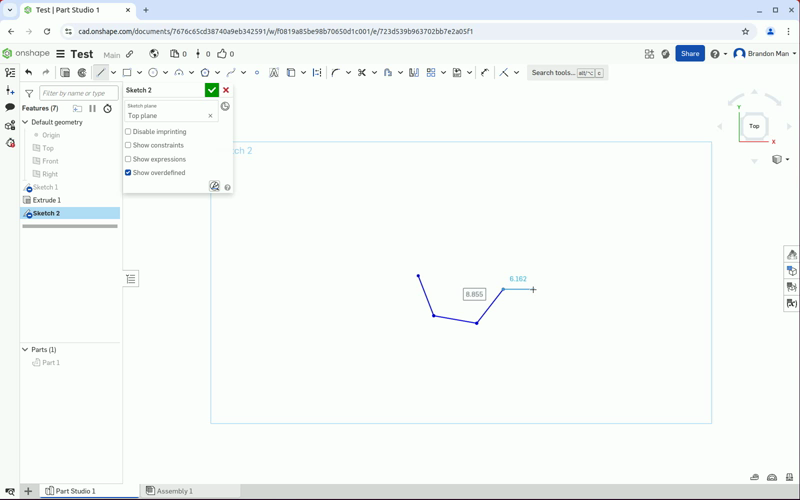
mouse_move(488, 249)
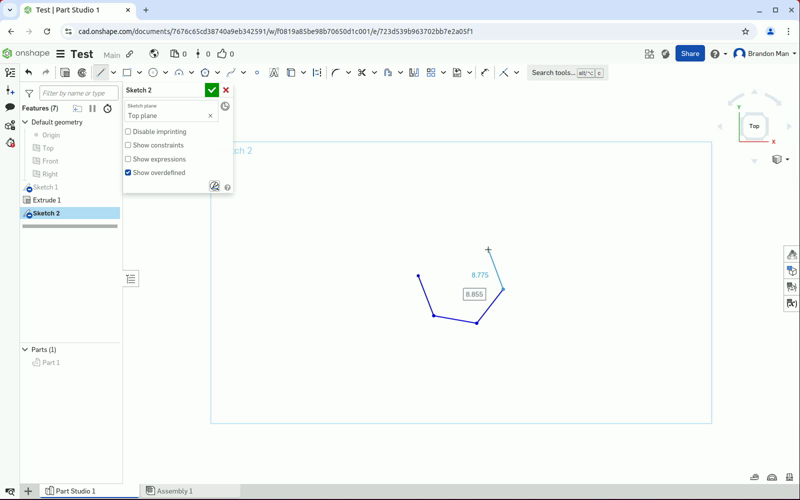
click(488, 249)
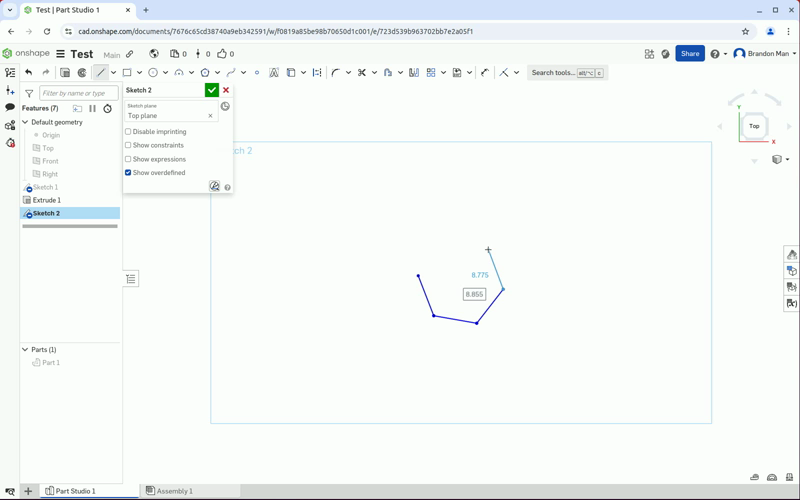
key_up(shift)
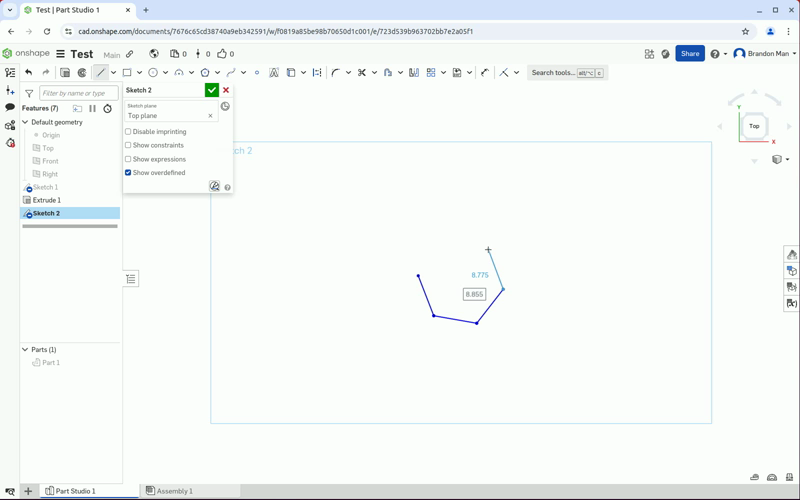
key_down(shift)
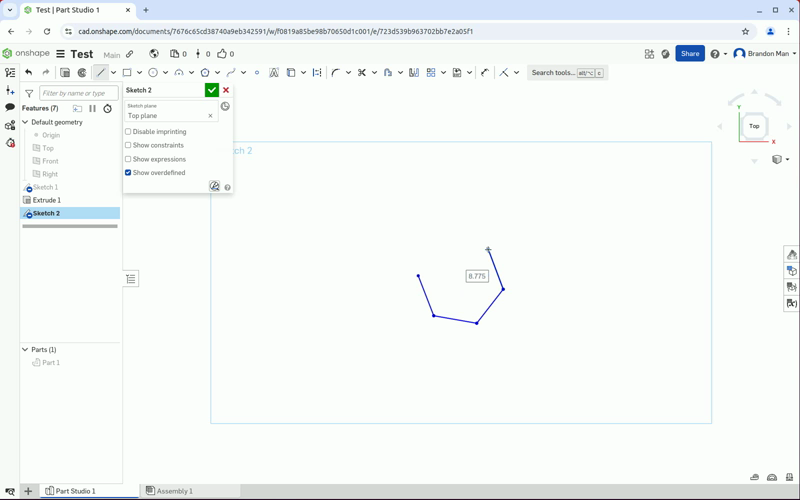
mouse_move(518, 249)
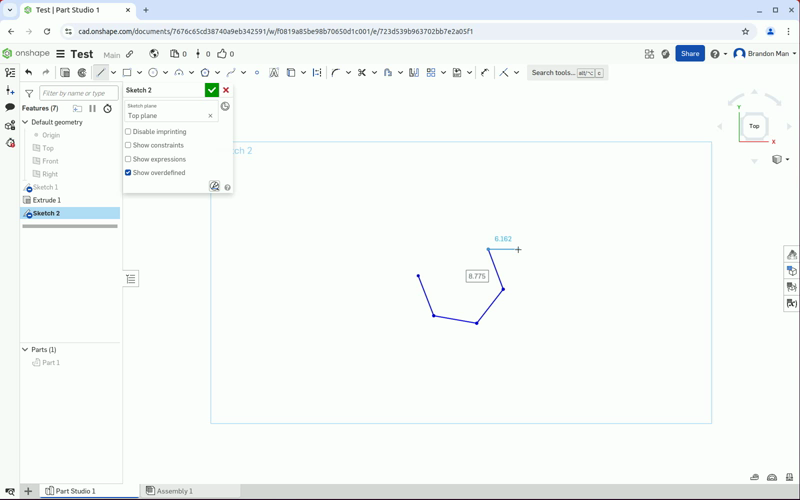
mouse_move(445, 243)
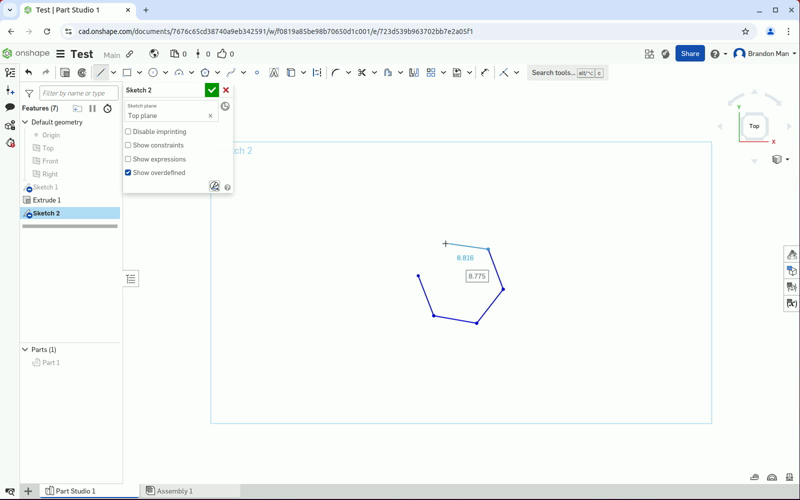
click(445, 243)
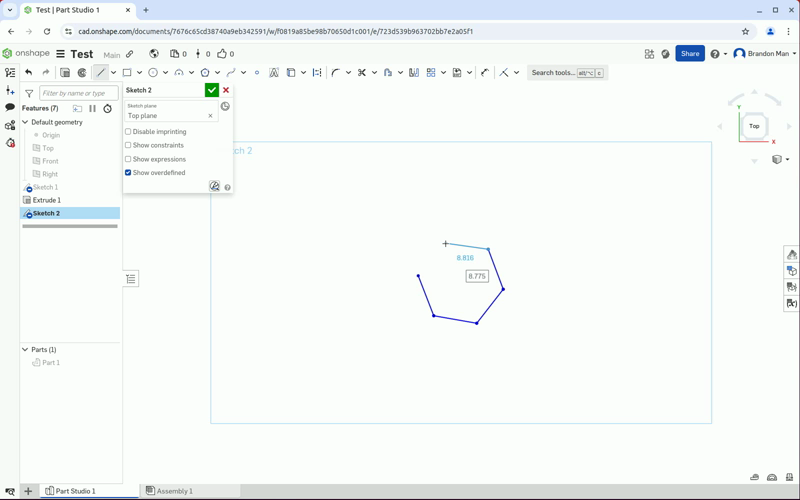
key_up(shift)
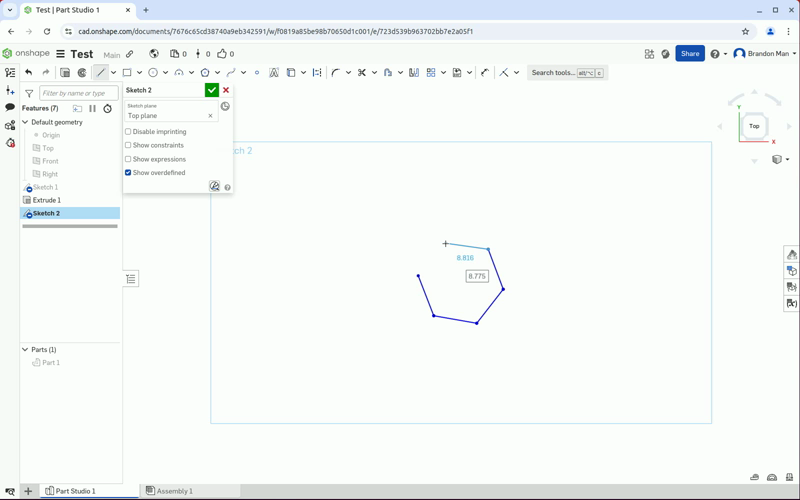
mouse_move(475, 243)
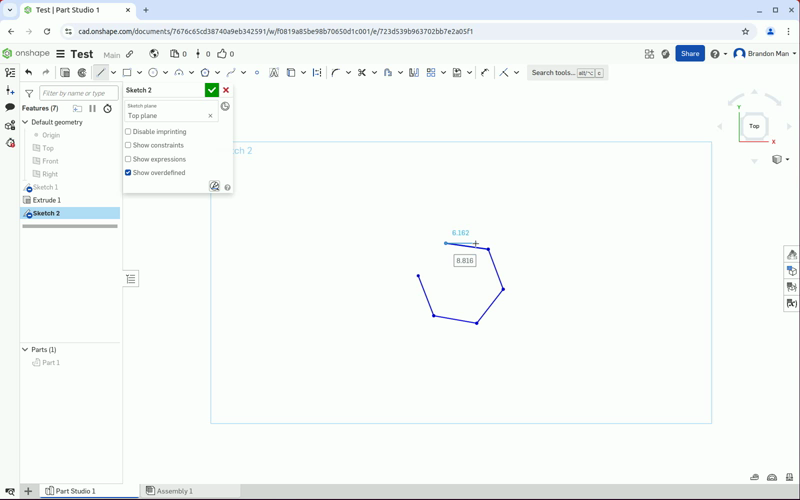
key_down(shift)
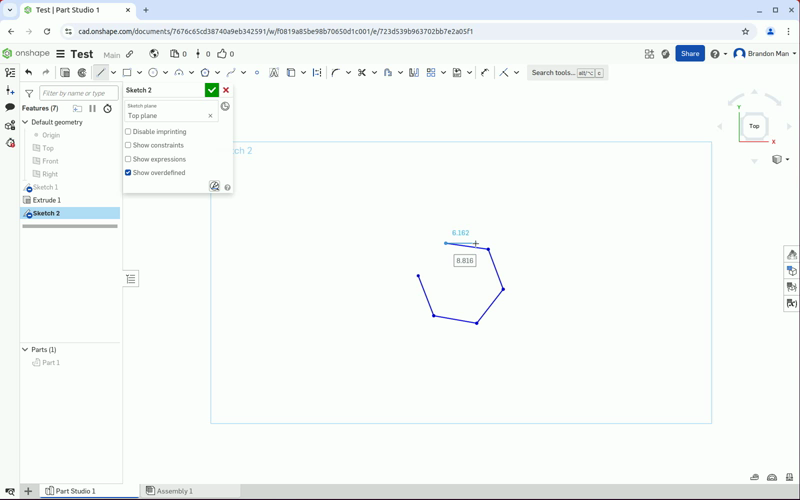
mouse_move(418, 275)
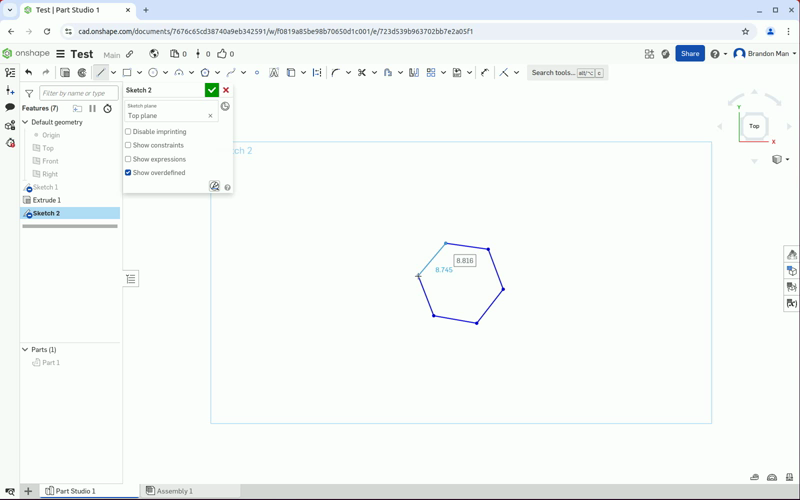
key_up(shift)
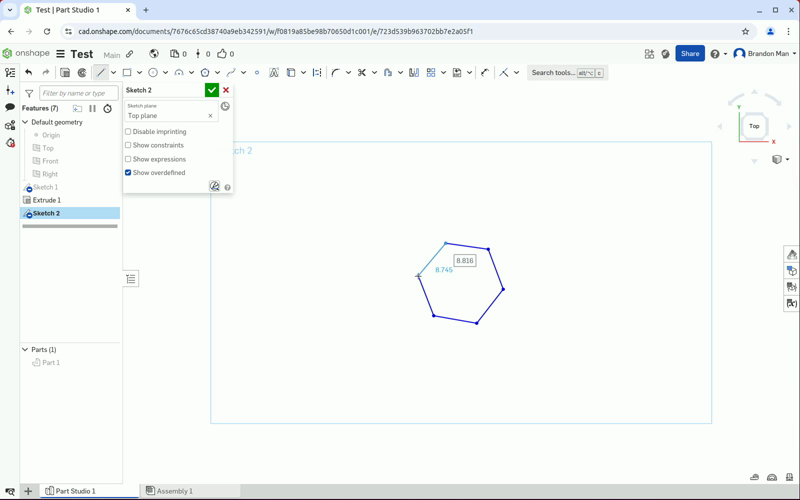
click(418, 275)
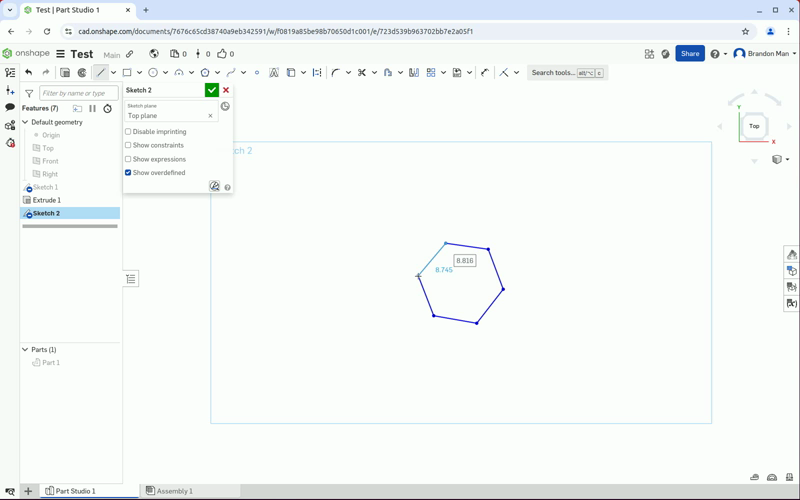
key(esc)
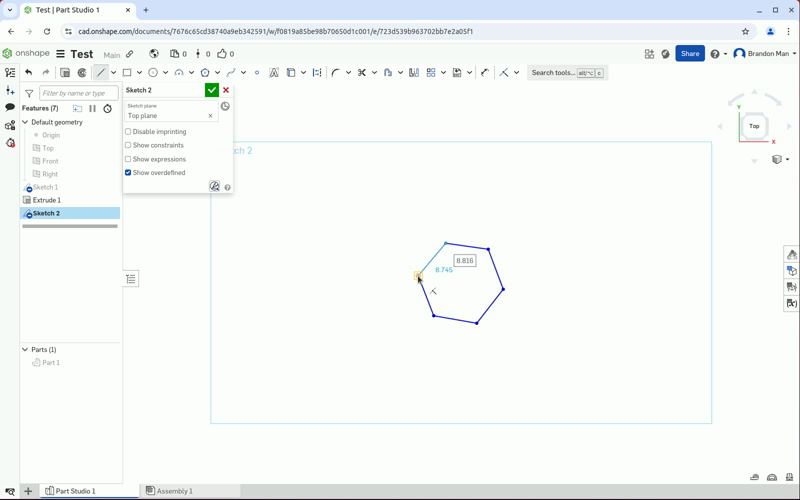
mouse_move(486, 274)
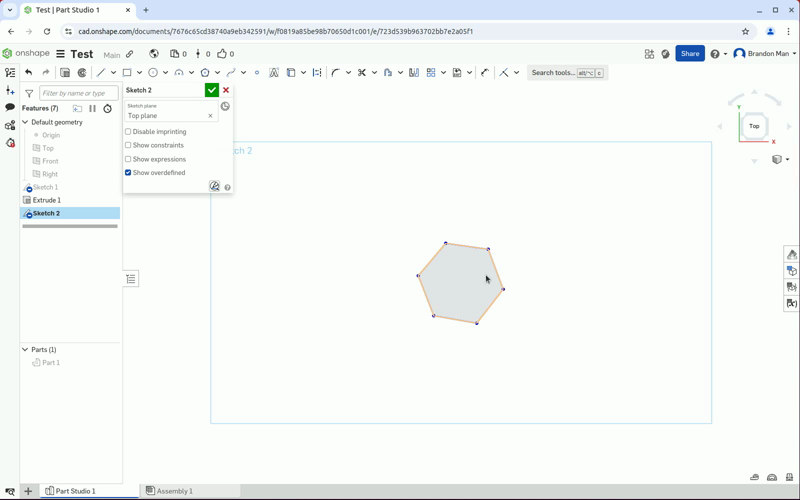
click(486, 274)
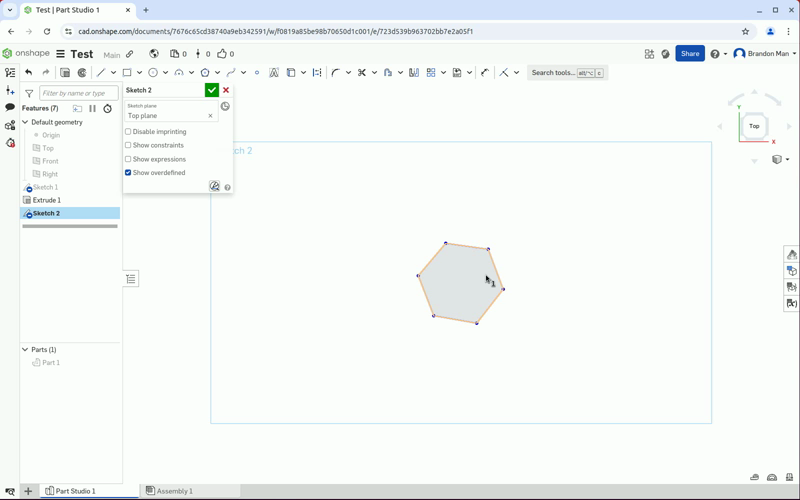
mouse_move(73, 352)
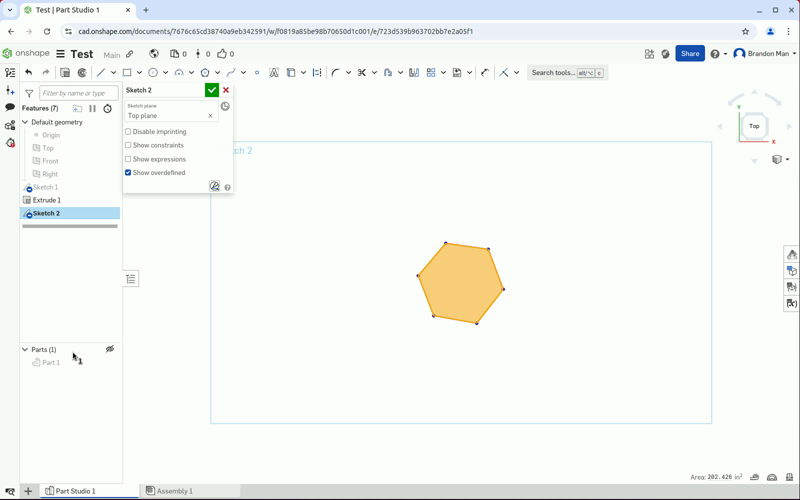
key(shift+y)
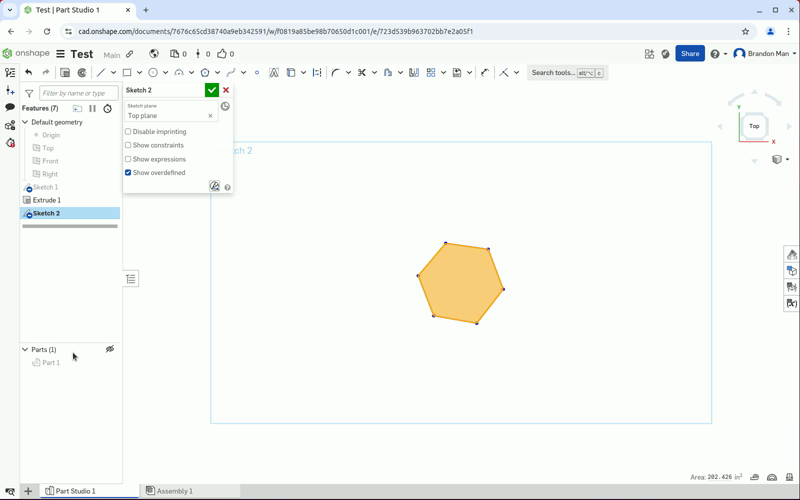
key(shift+e)
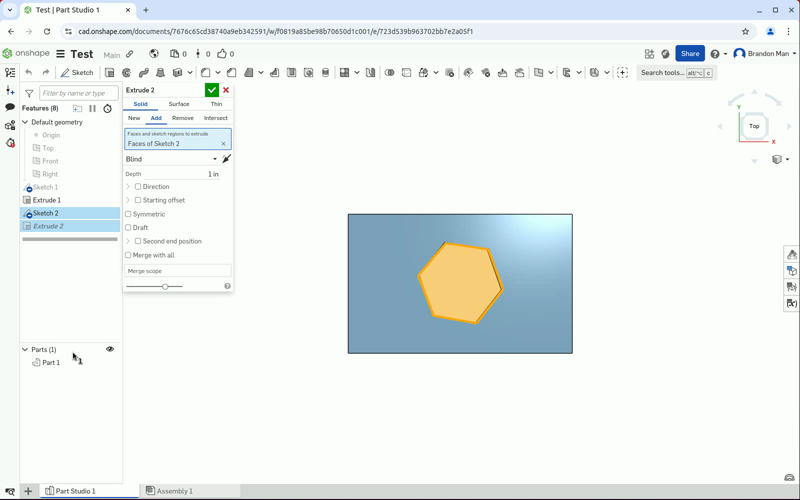
mouse_move(143, 106)
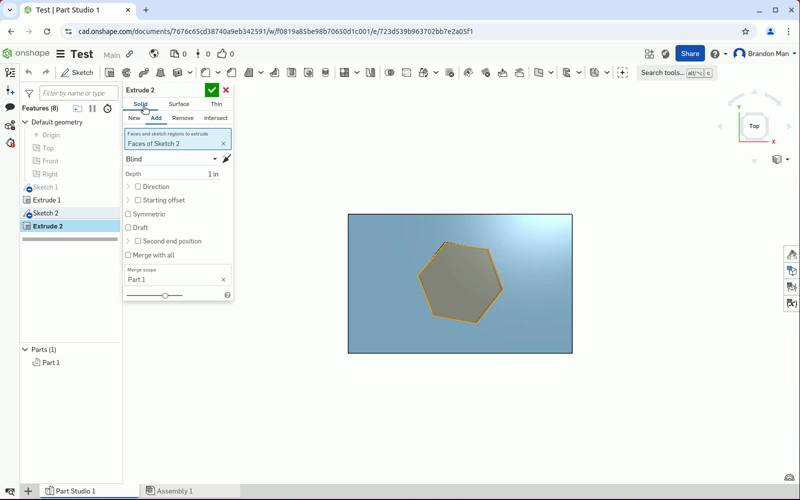
click(143, 106)
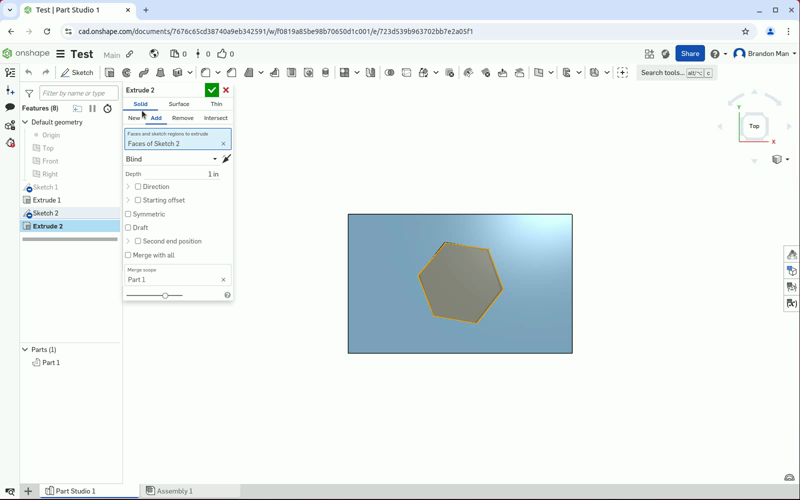
mouse_move(137, 120)
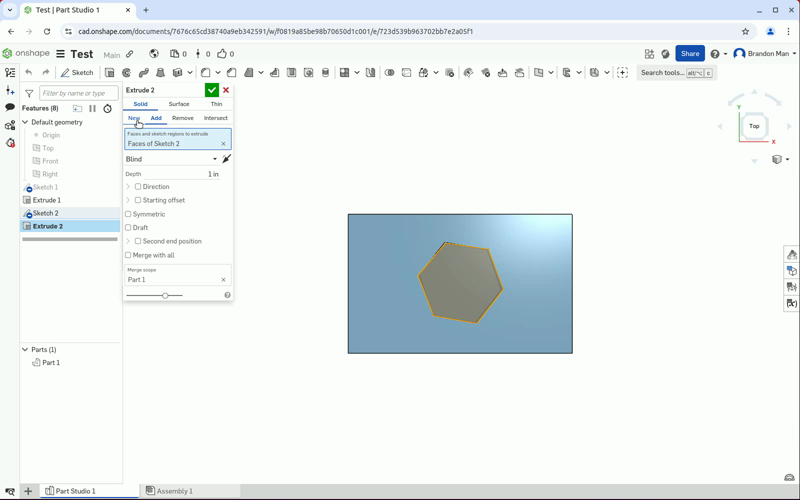
click(137, 120)
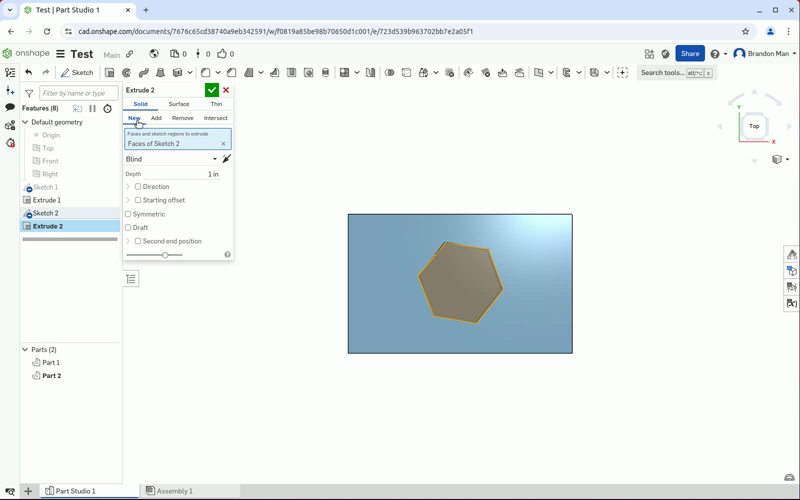
key(tab, 4)
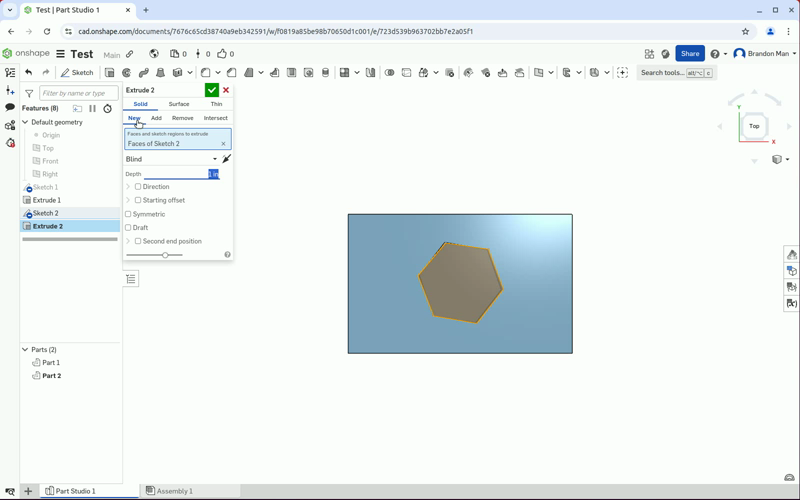
text(-8.184)
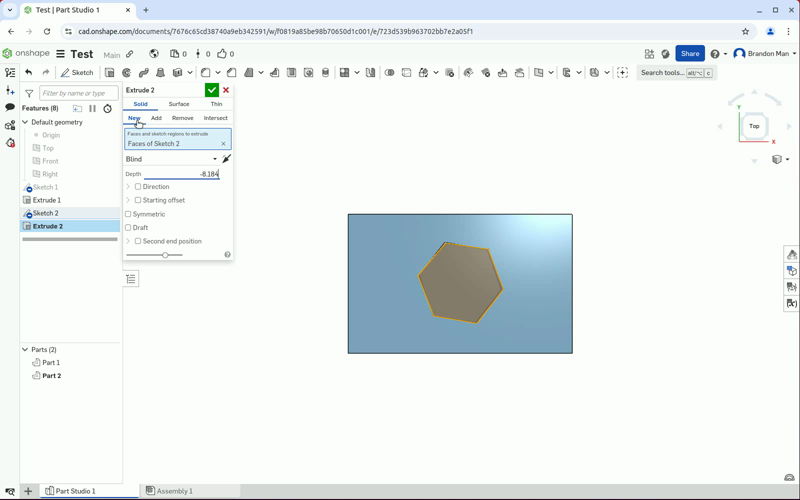
key(enter)
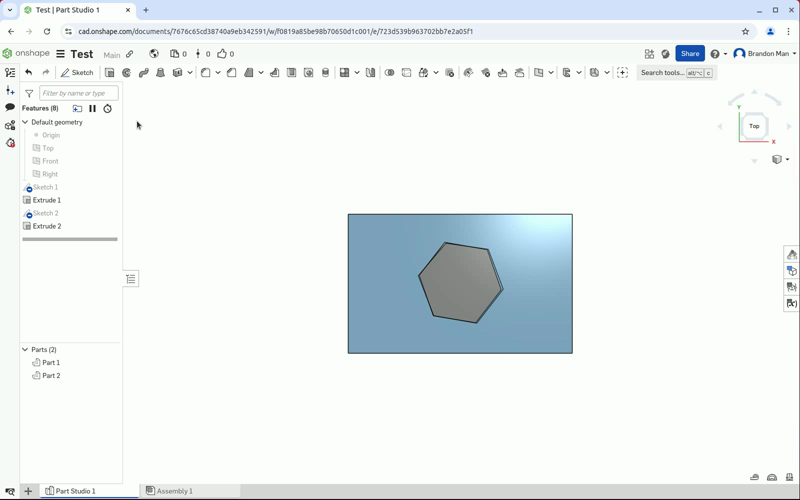
key(shift+h)
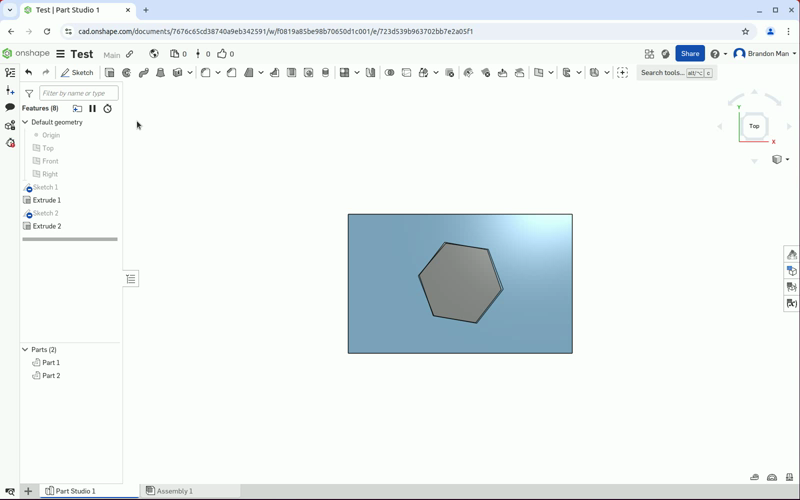
key(shift+h)
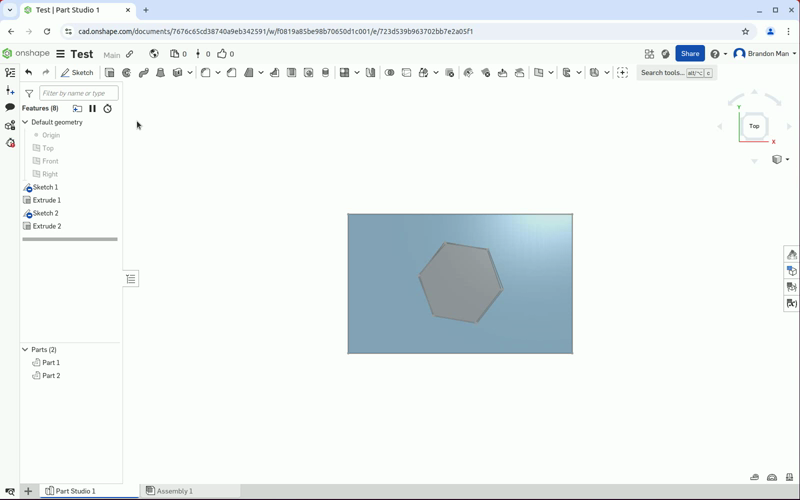
key(shift+7)
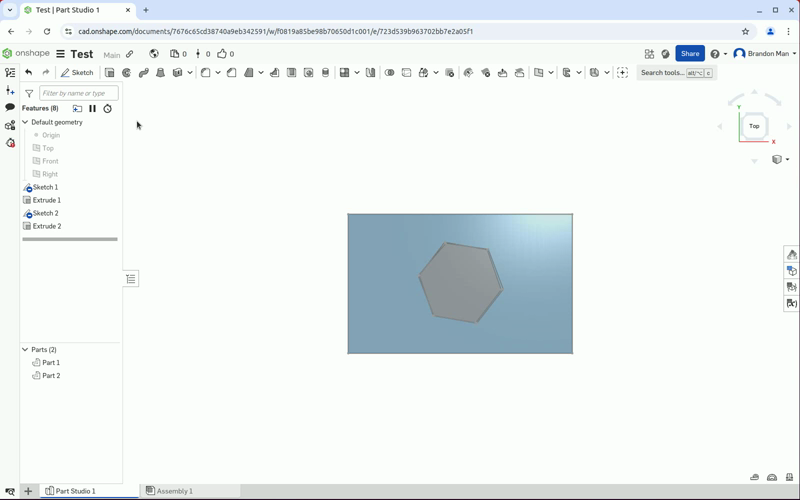
key(up, 3)
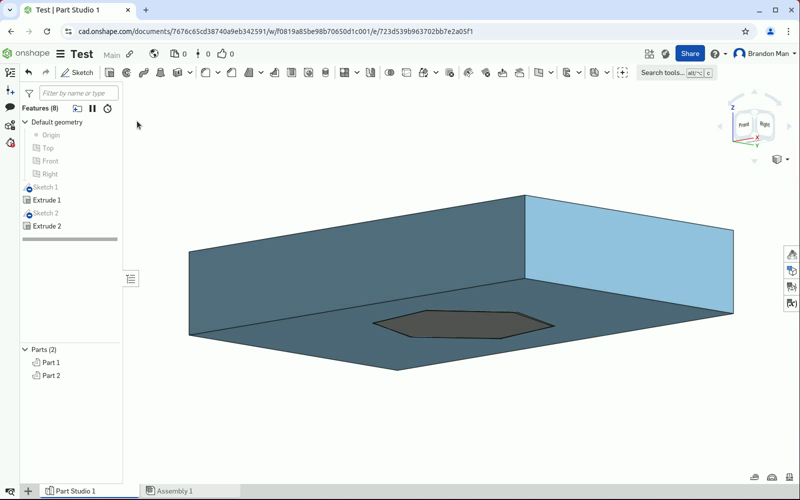
key(left, 3)
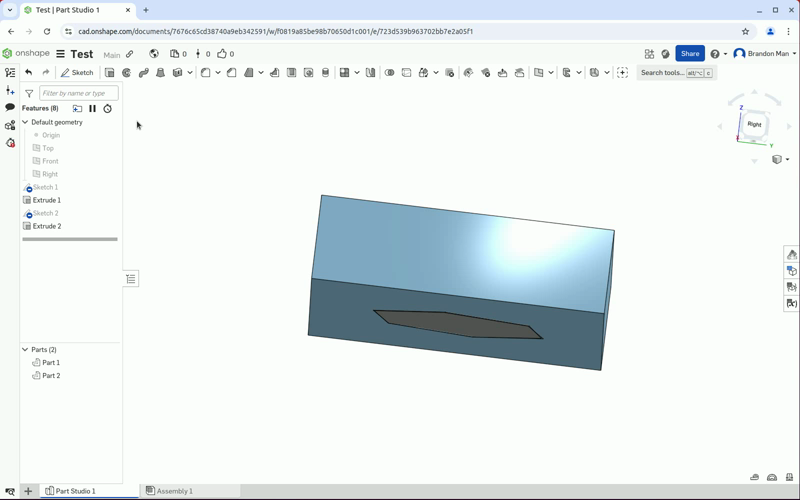
key(right, 3)
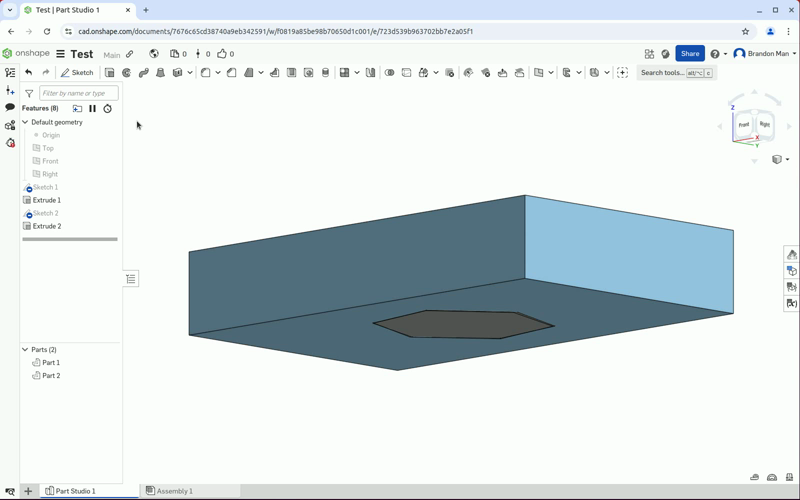
key(down, 3)
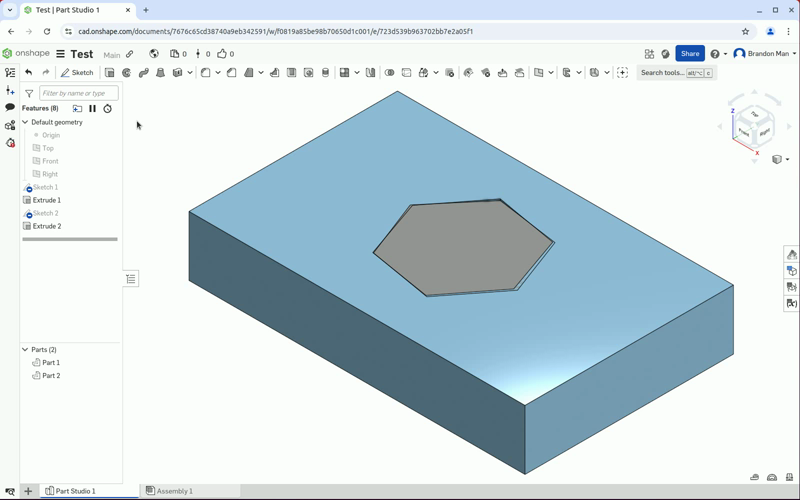
mouse_move(73, 189)
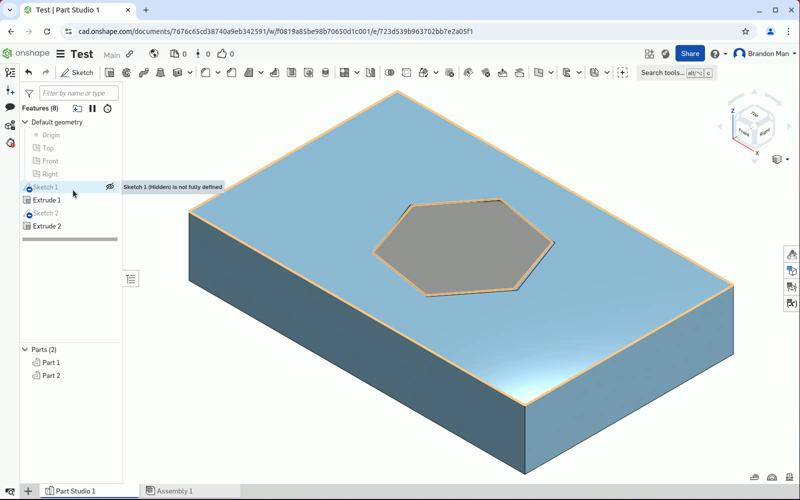
click(73, 189)